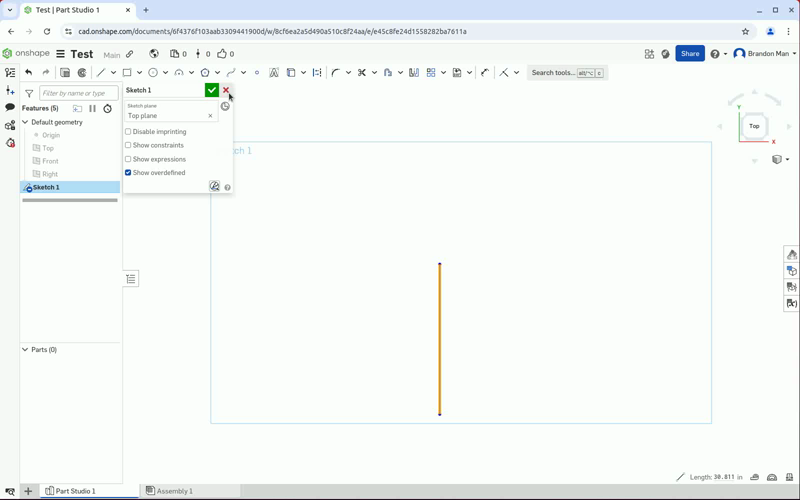
key(shift+h)
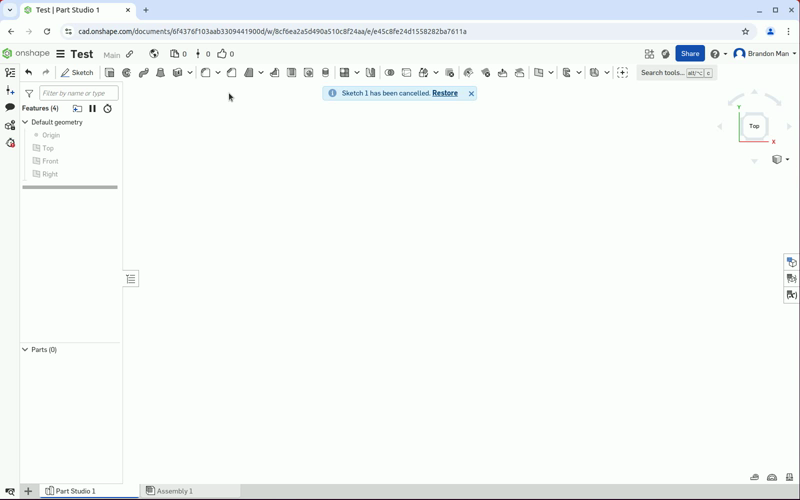
mouse_move(73, 352)
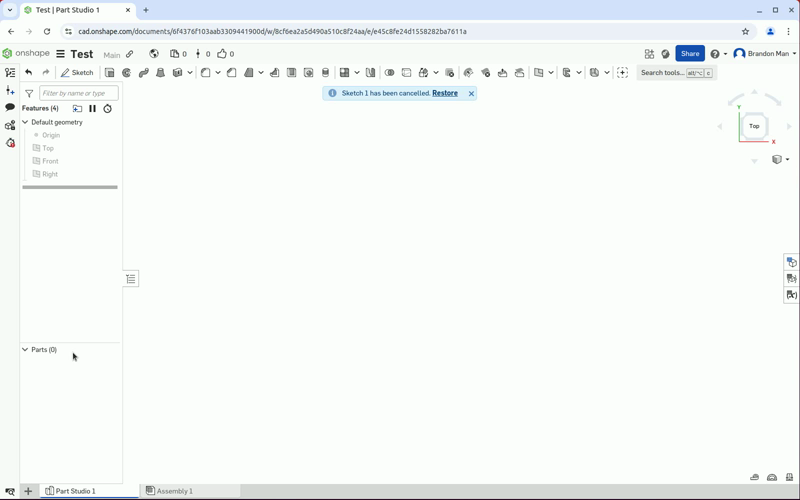
key(y)
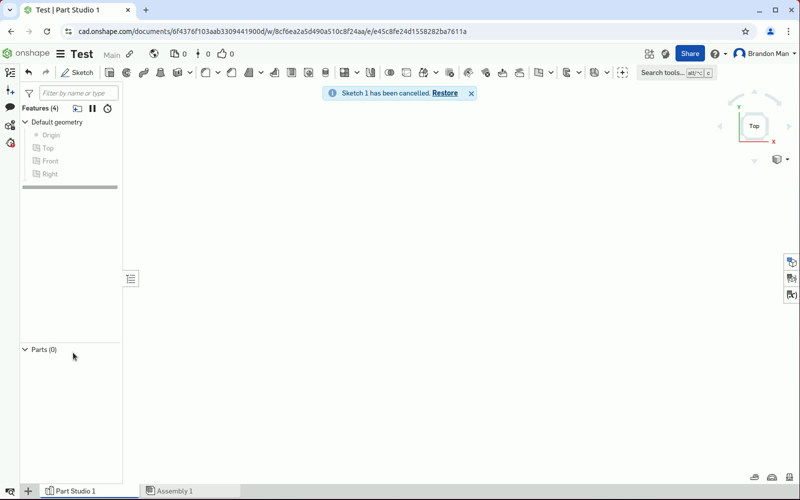
key(shift+p)
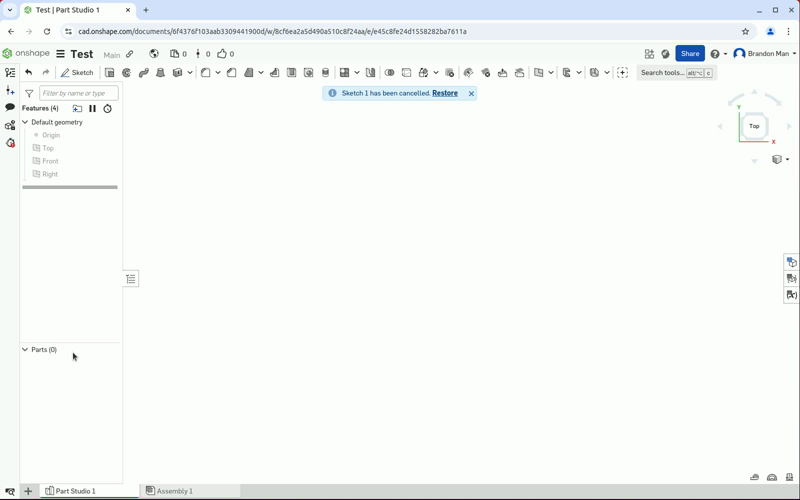
key(space)
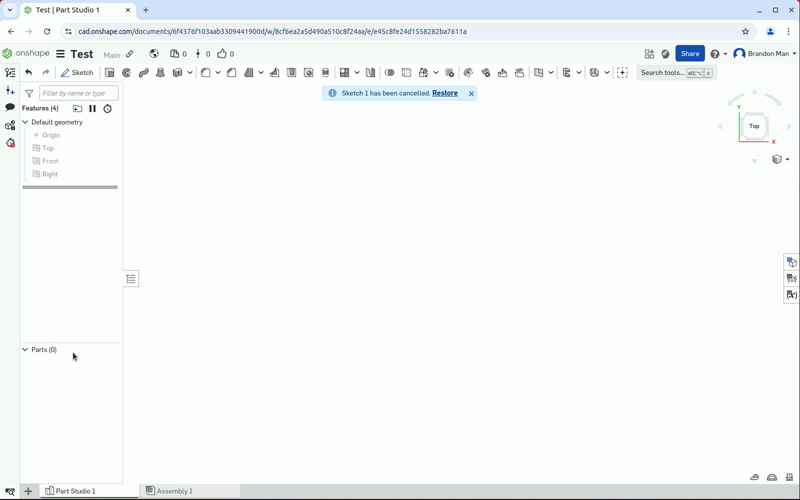
key_down(shift)
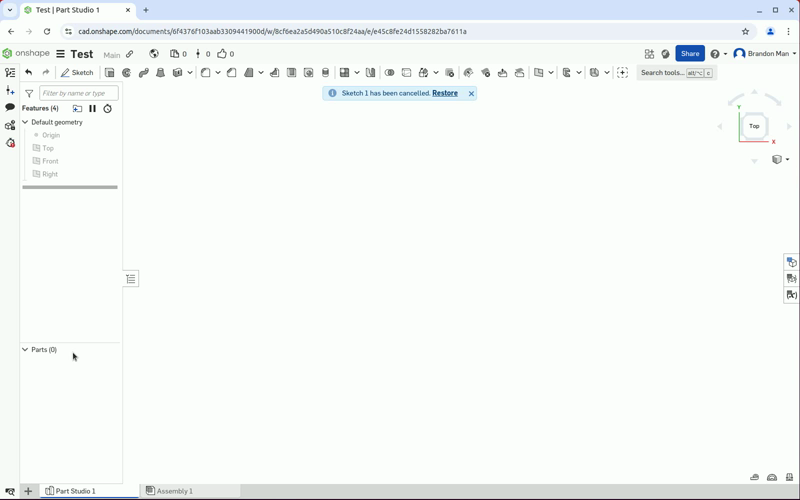
key(up)
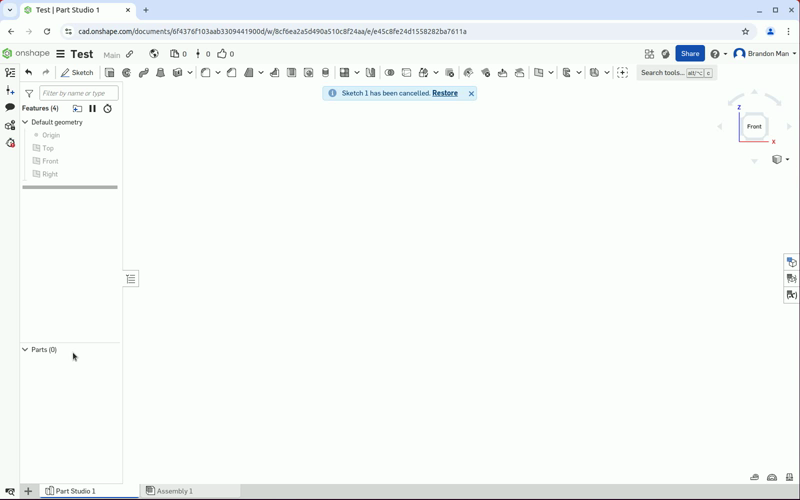
key_up(shift)
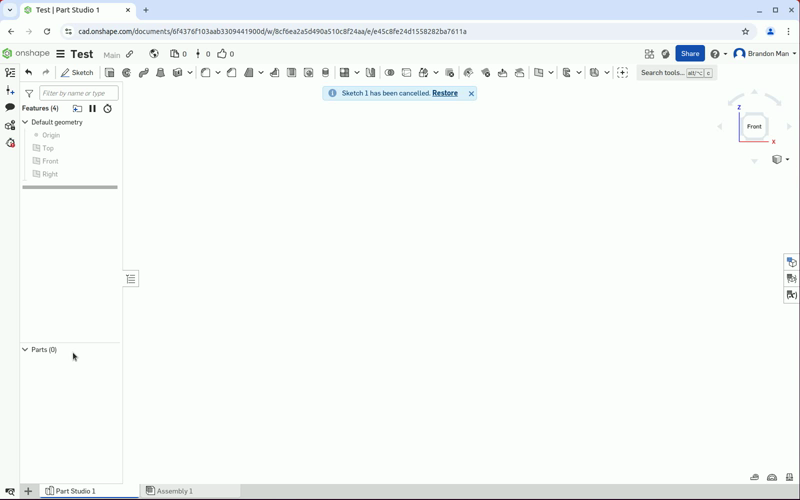
mouse_move(73, 352)
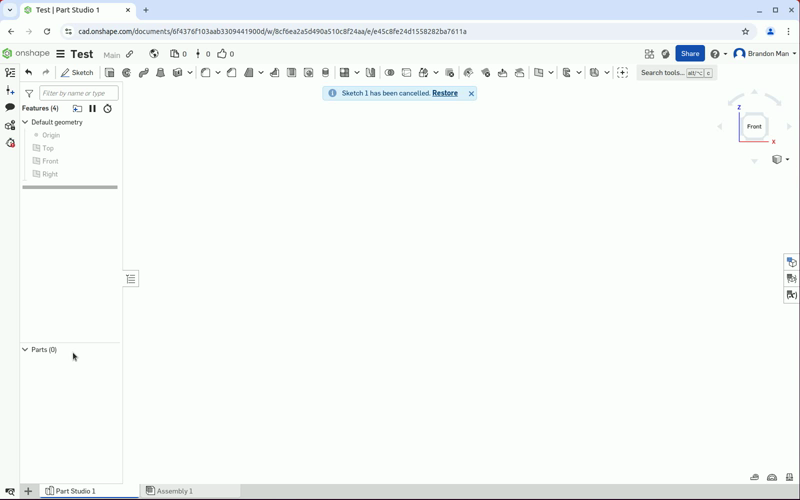
key(shift+y)
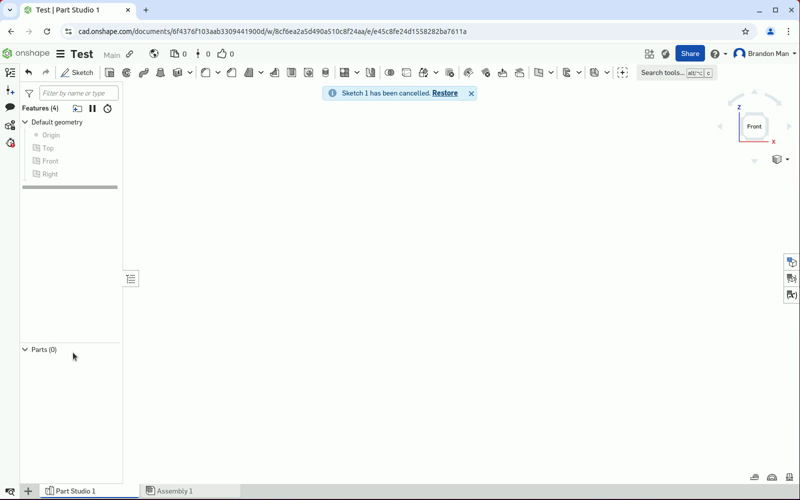
key(shift+s)
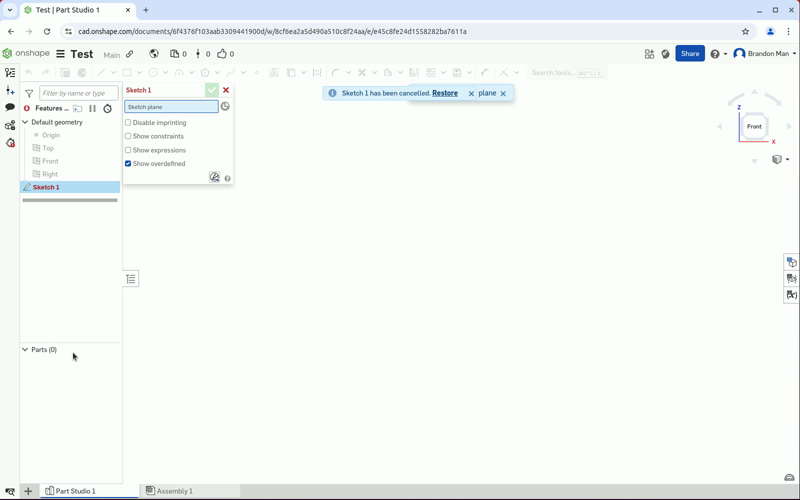
mouse_move(73, 163)
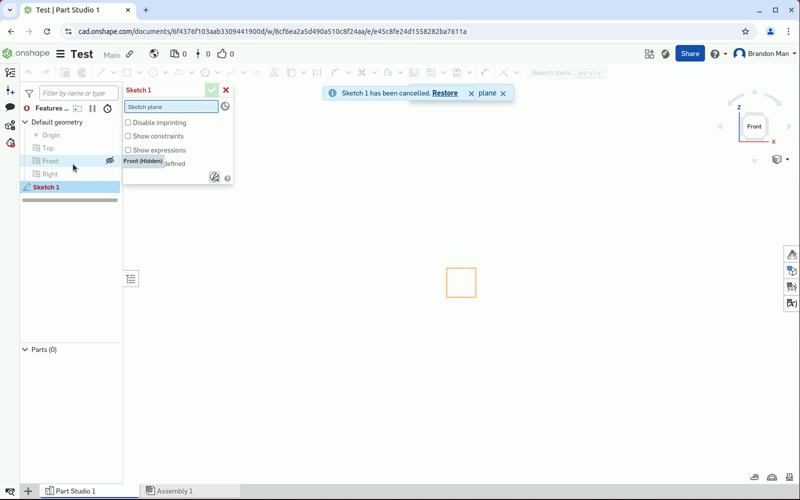
click(73, 163)
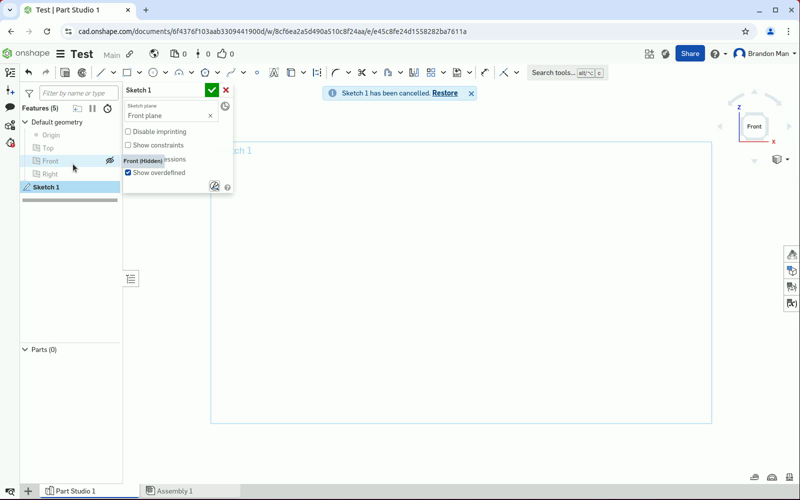
mouse_move(73, 352)
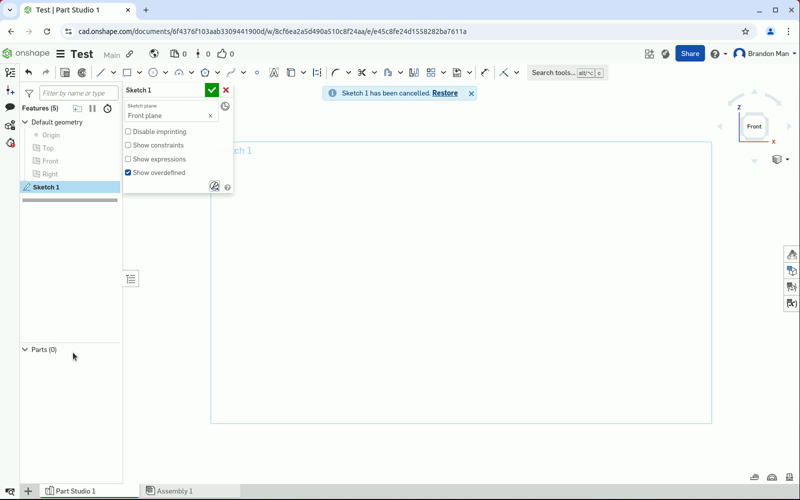
key(y)
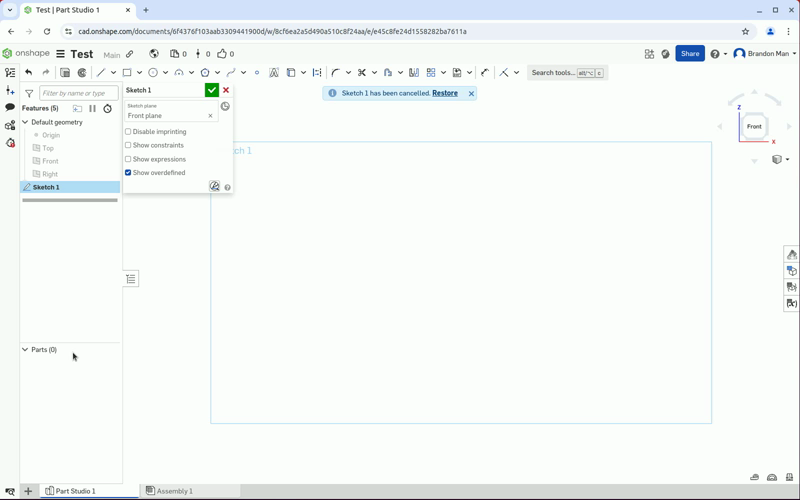
key(l)
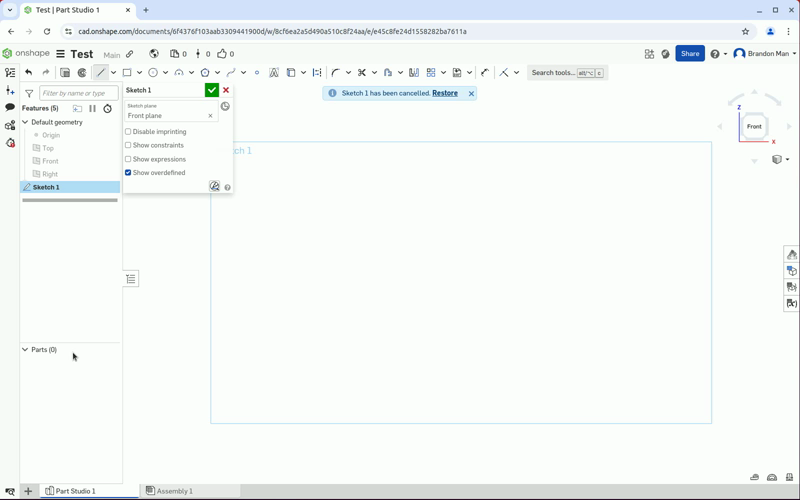
key_down(shift)
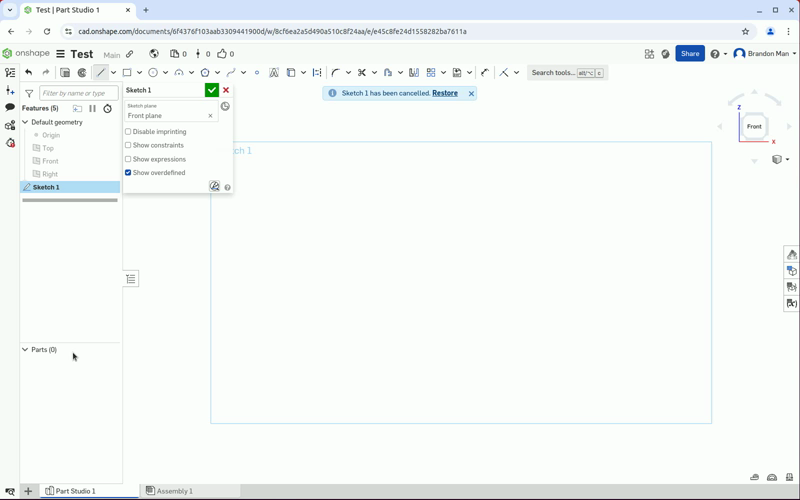
mouse_move(370, 346)
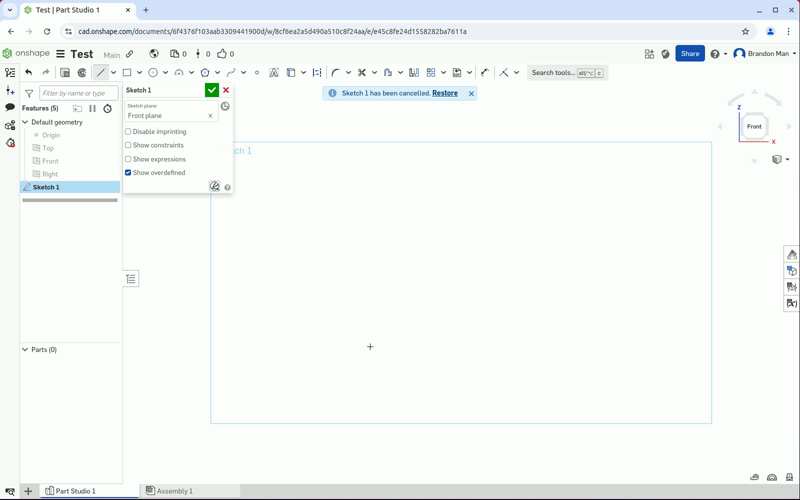
click(370, 346)
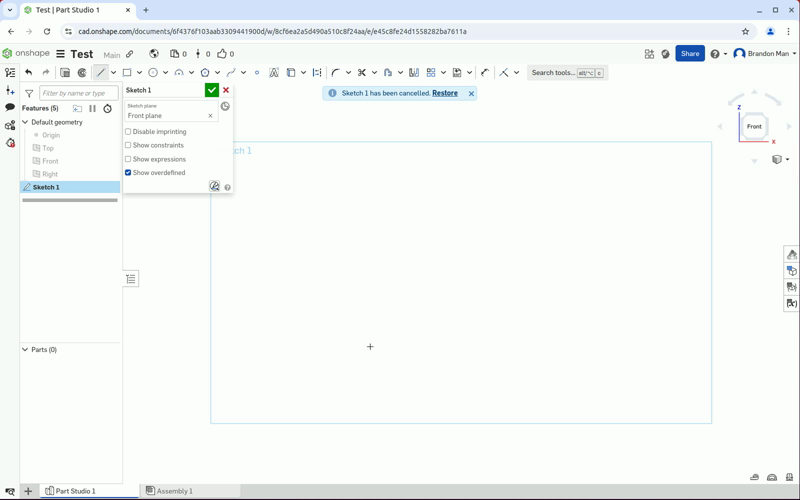
key_up(shift)
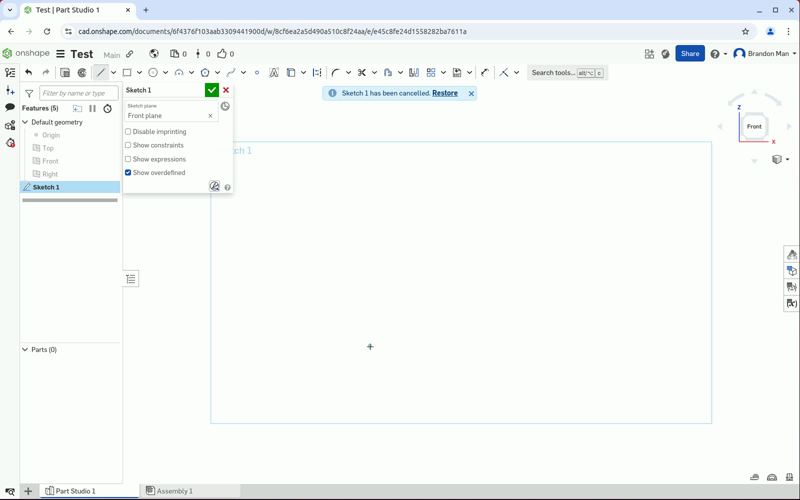
key_down(shift)
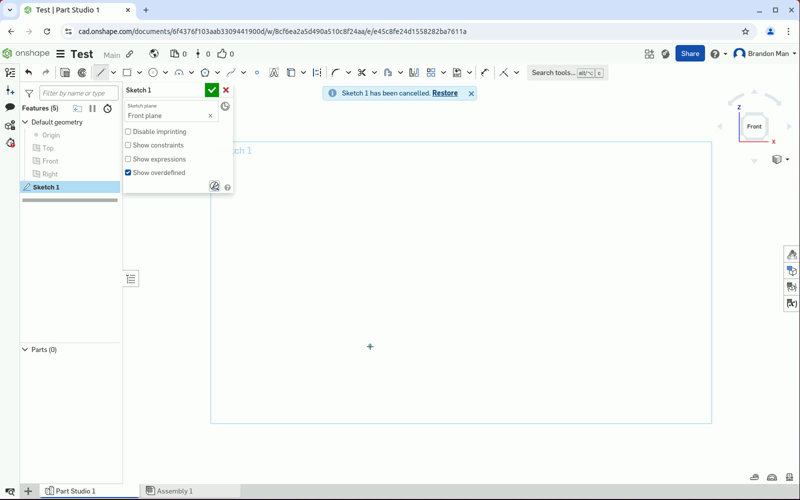
mouse_move(400, 346)
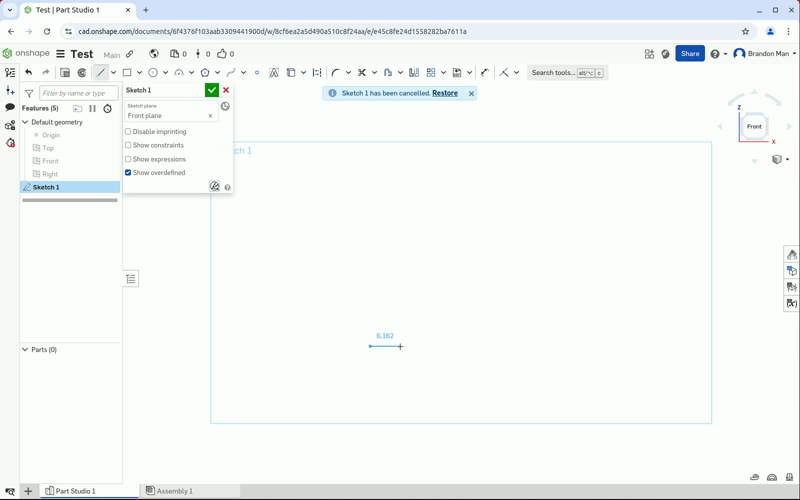
mouse_move(421, 346)
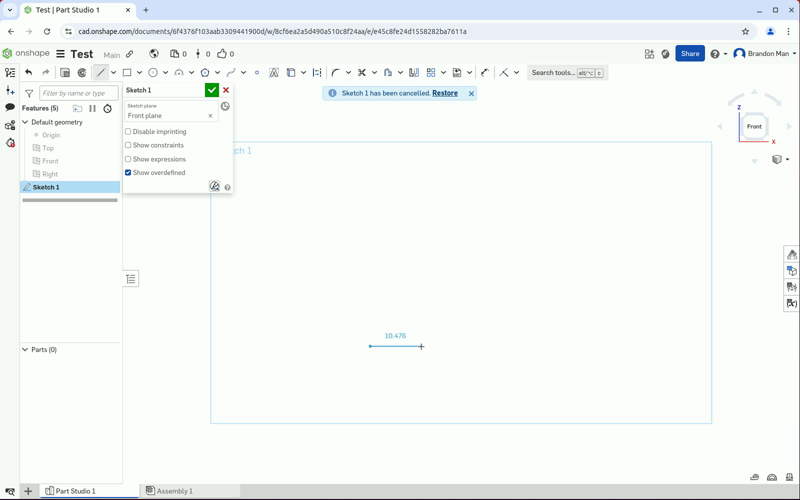
click(421, 346)
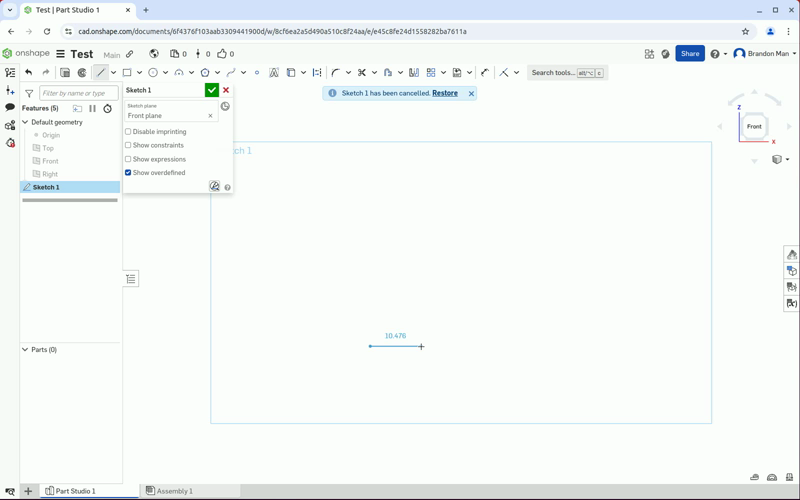
key_up(shift)
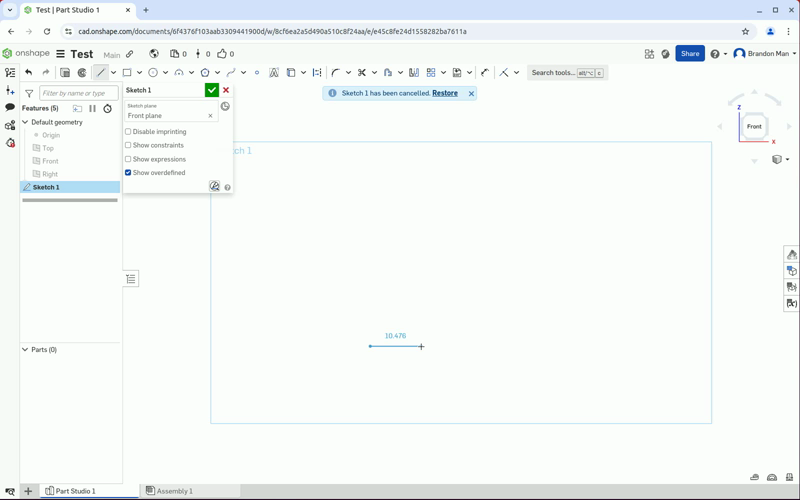
key_down(shift)
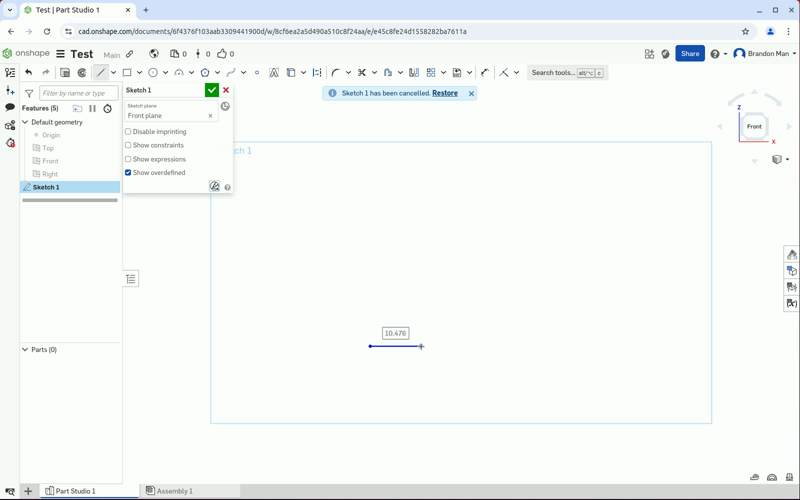
mouse_move(451, 346)
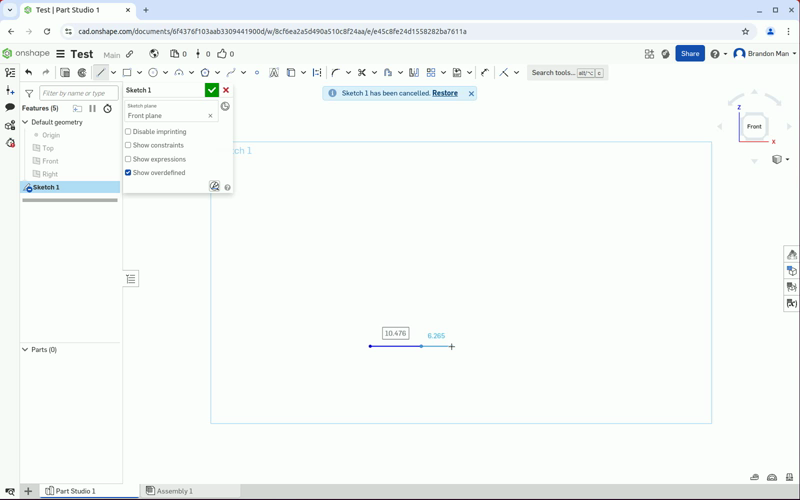
mouse_move(421, 296)
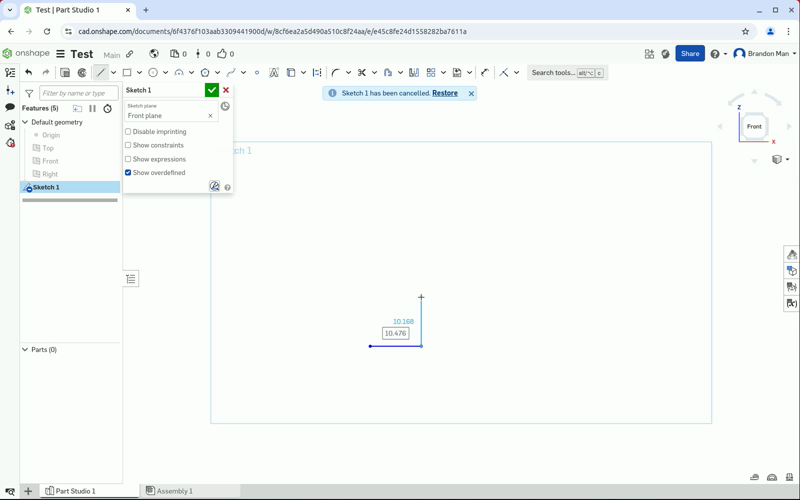
click(421, 296)
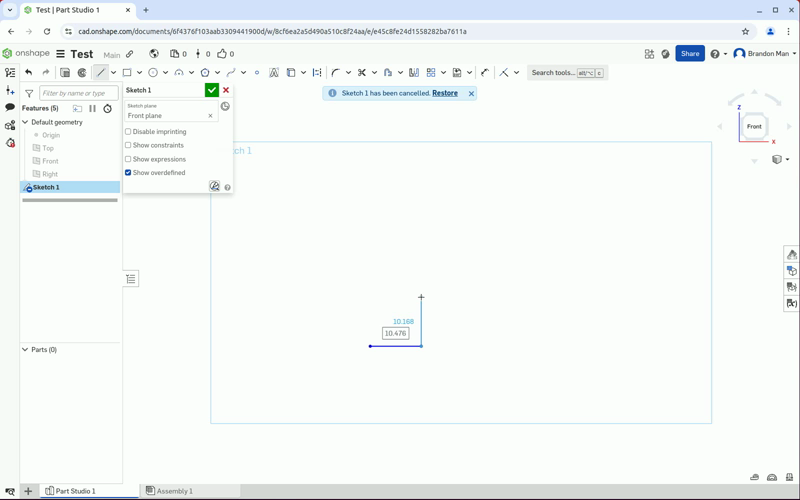
key_up(shift)
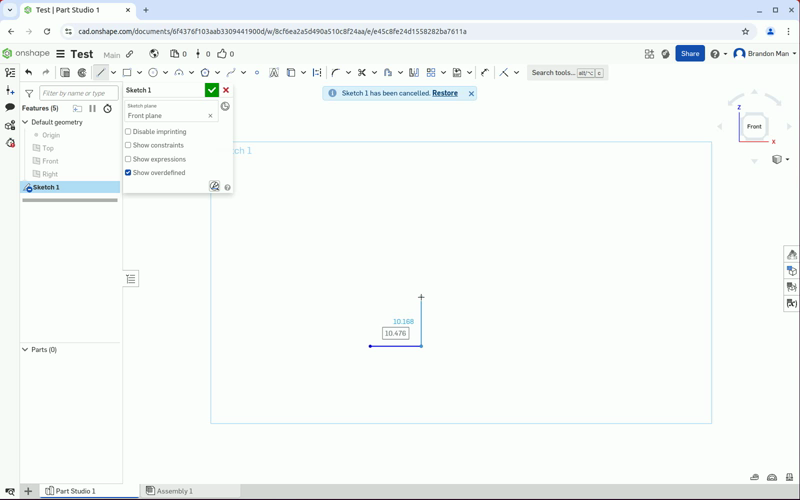
key_down(shift)
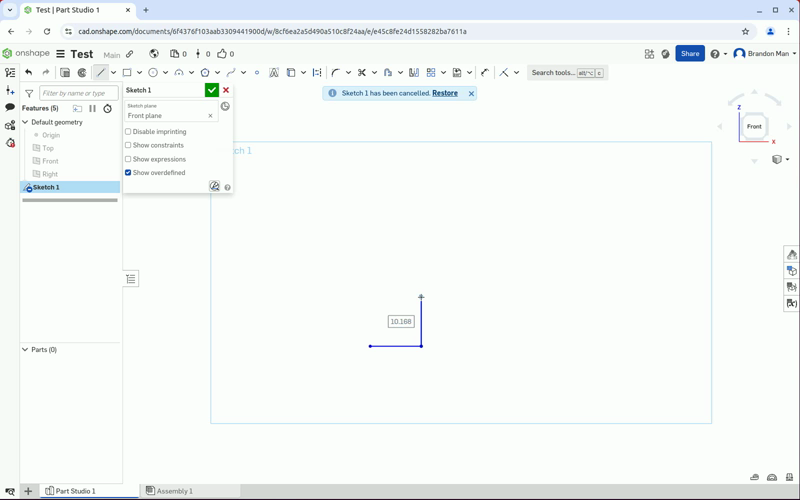
mouse_move(451, 296)
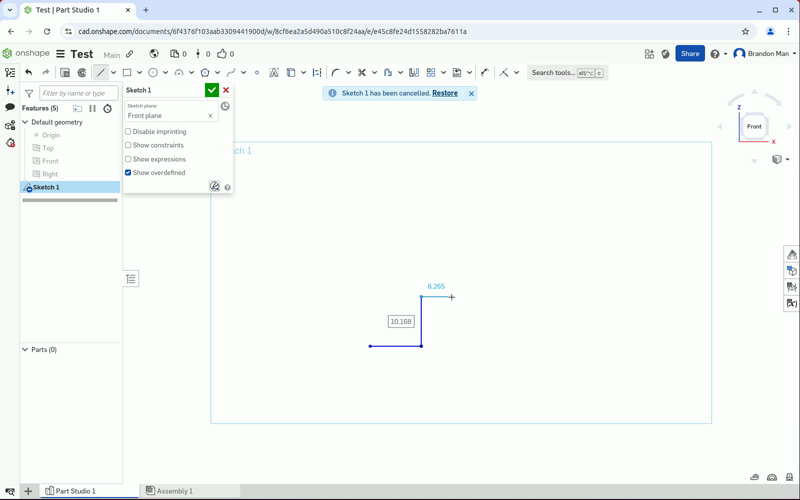
mouse_move(370, 296)
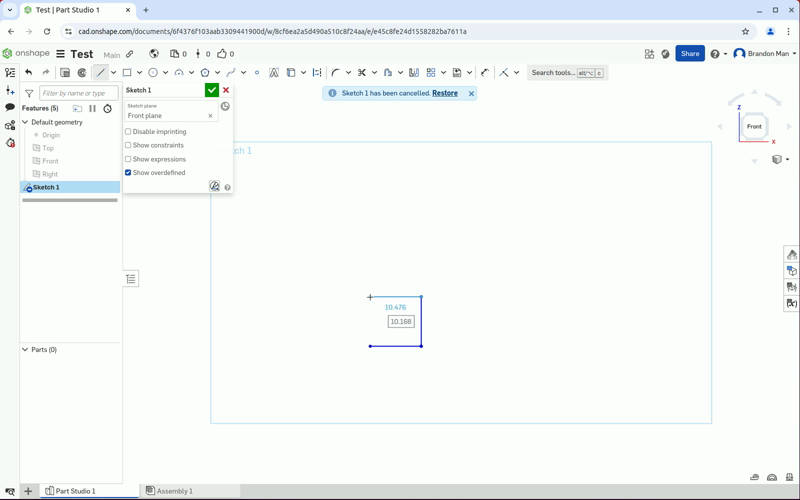
click(370, 296)
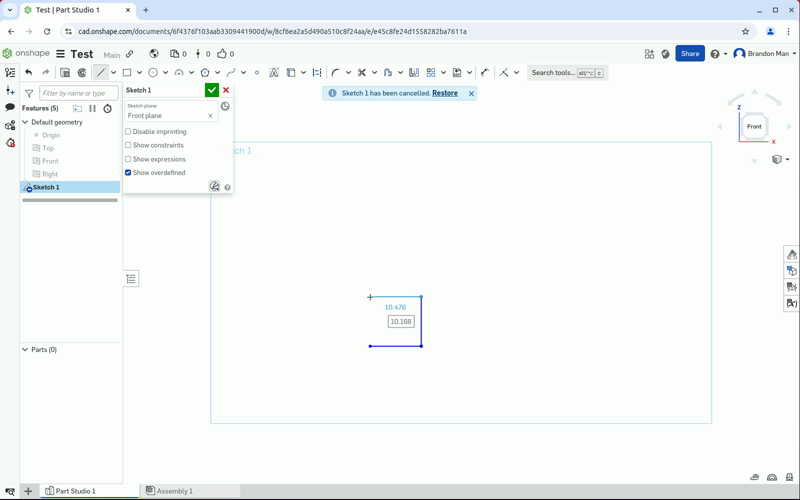
key_up(shift)
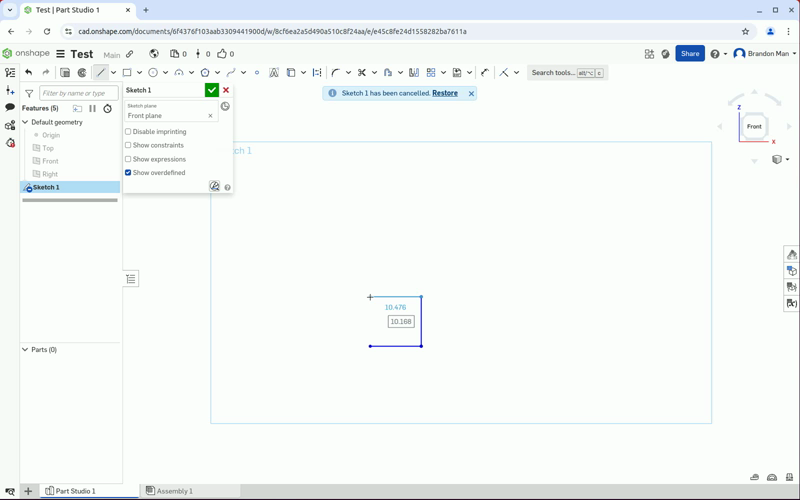
mouse_move(400, 296)
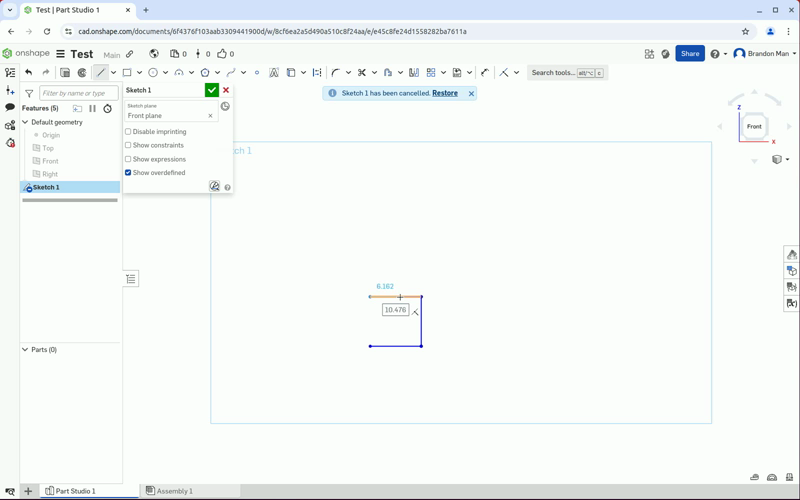
key_down(shift)
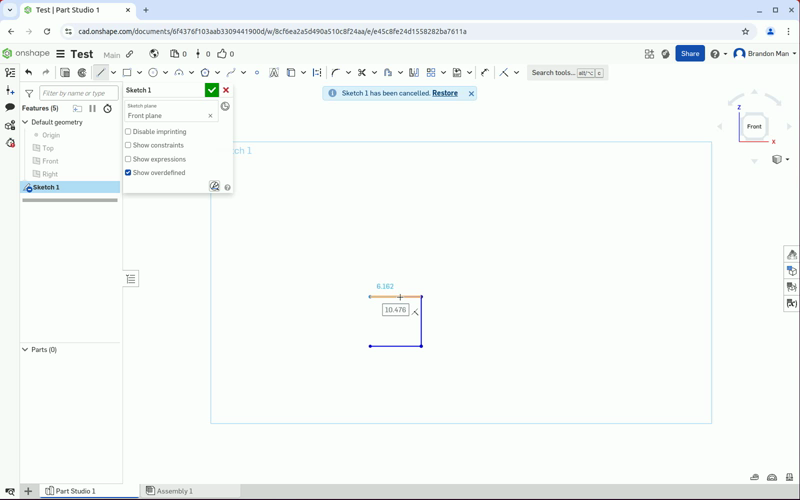
mouse_move(370, 346)
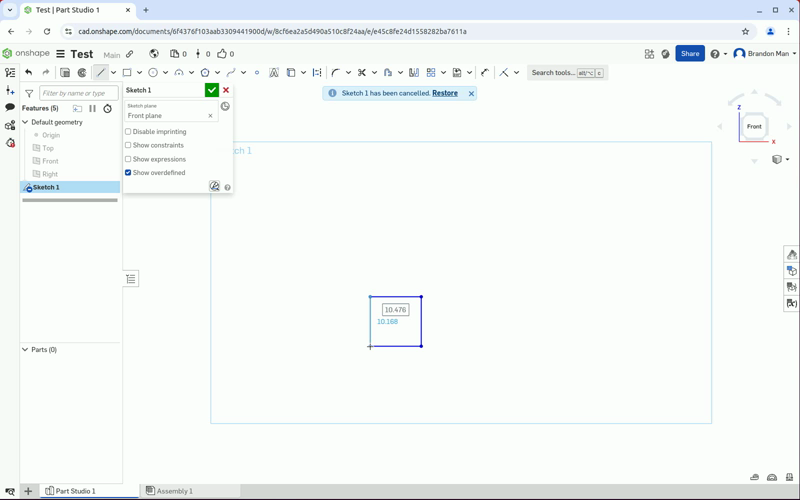
key_up(shift)
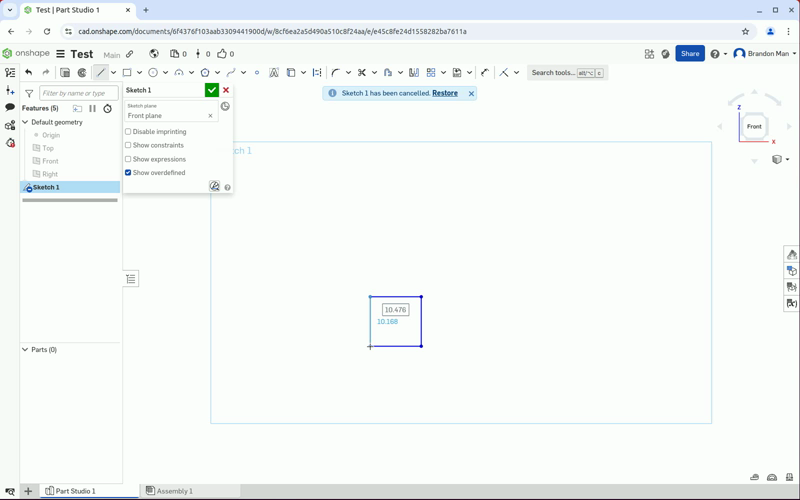
click(370, 346)
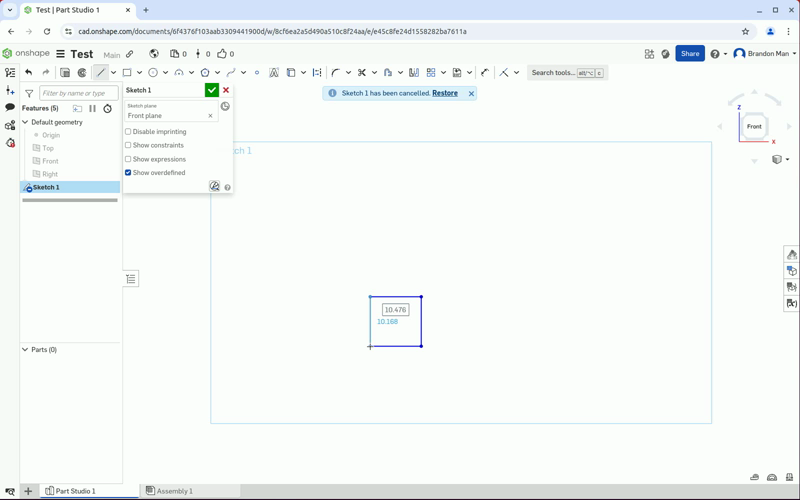
key(esc)
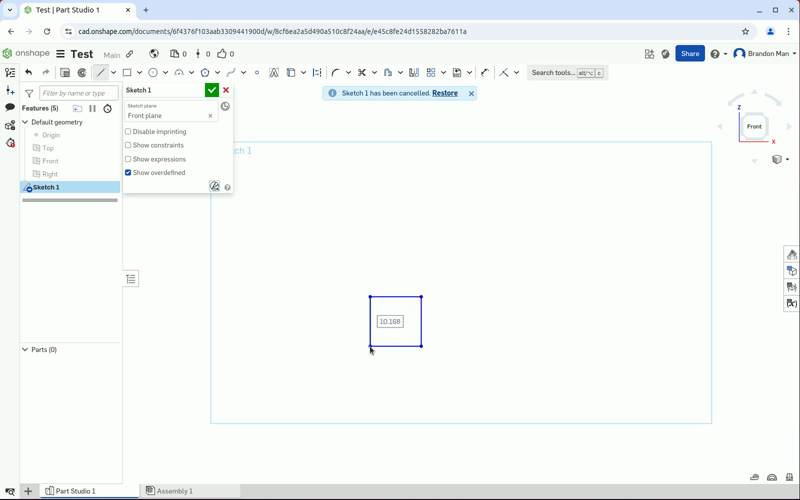
mouse_move(413, 340)
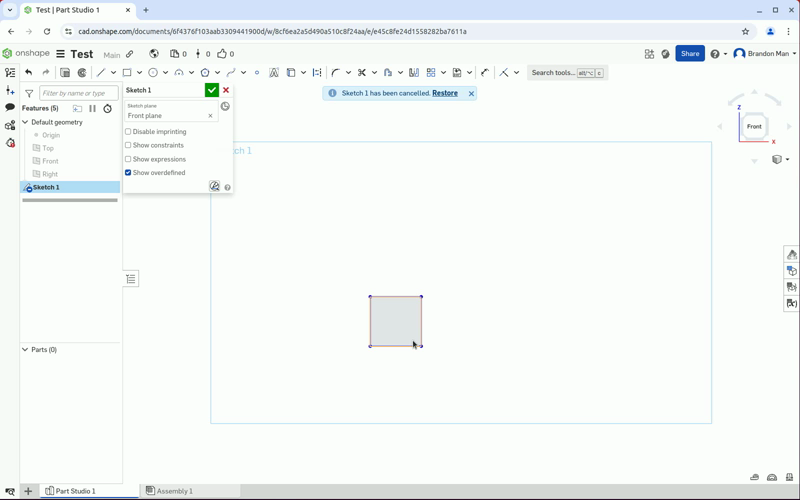
click(413, 340)
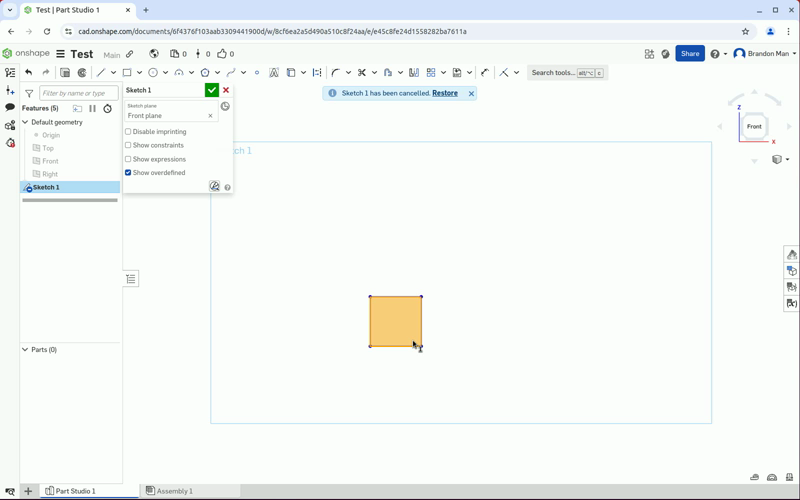
mouse_move(73, 352)
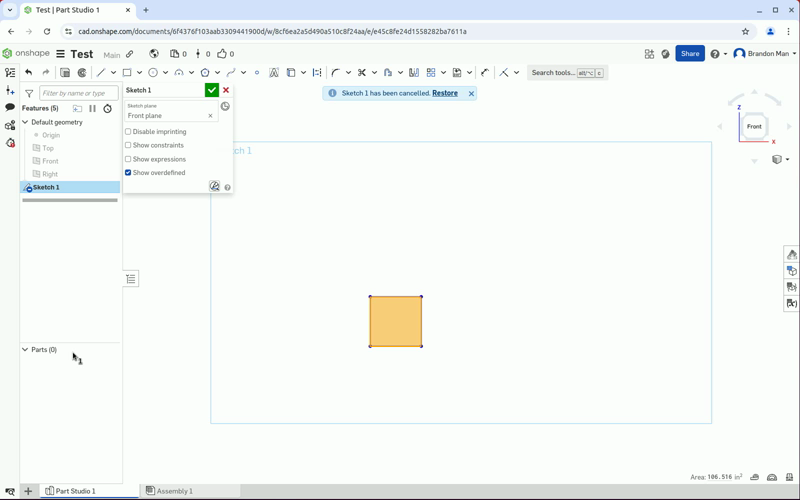
key(shift+y)
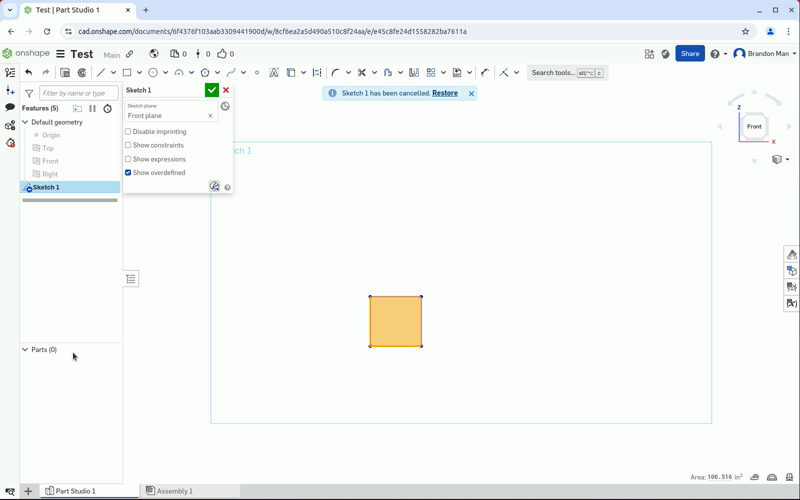
key(shift+e)
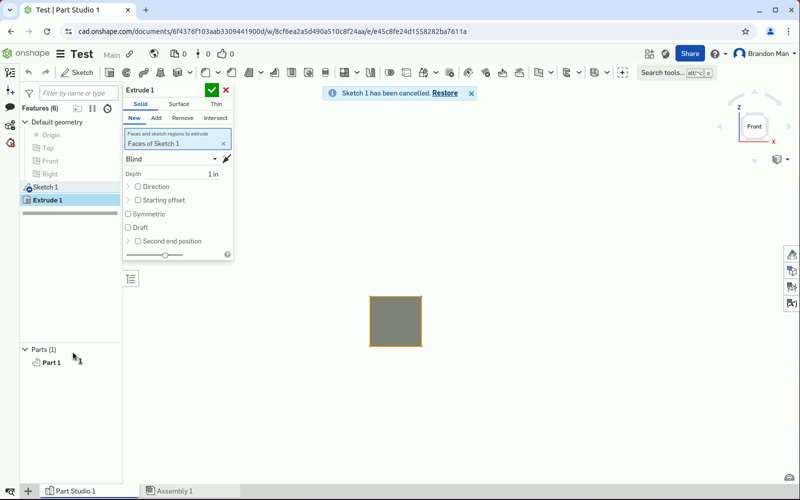
mouse_move(143, 106)
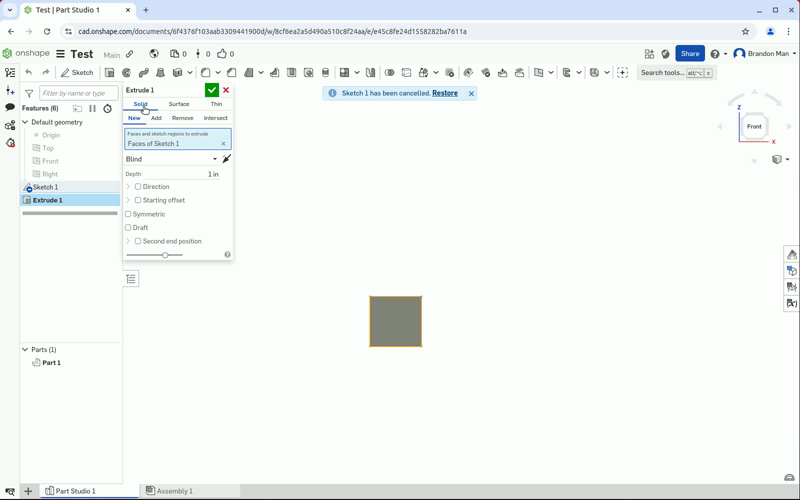
click(143, 106)
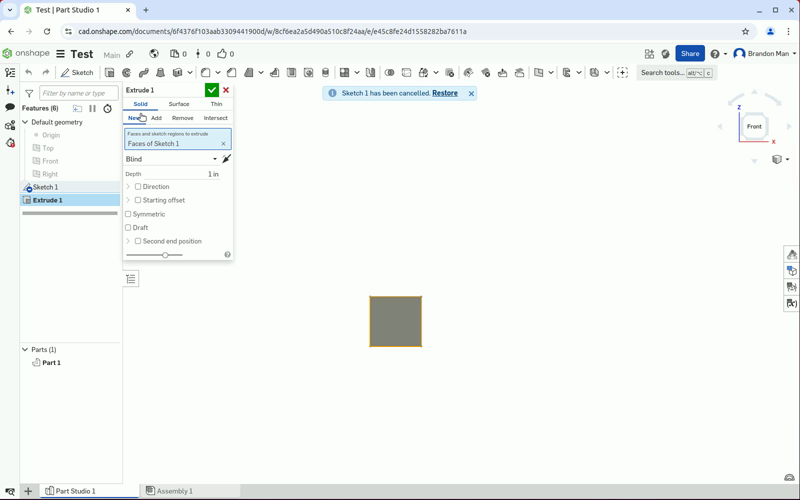
mouse_move(137, 120)
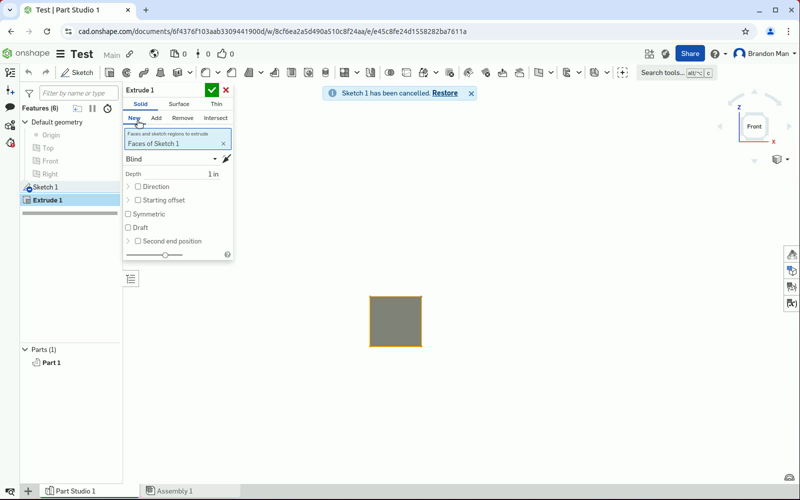
click(137, 120)
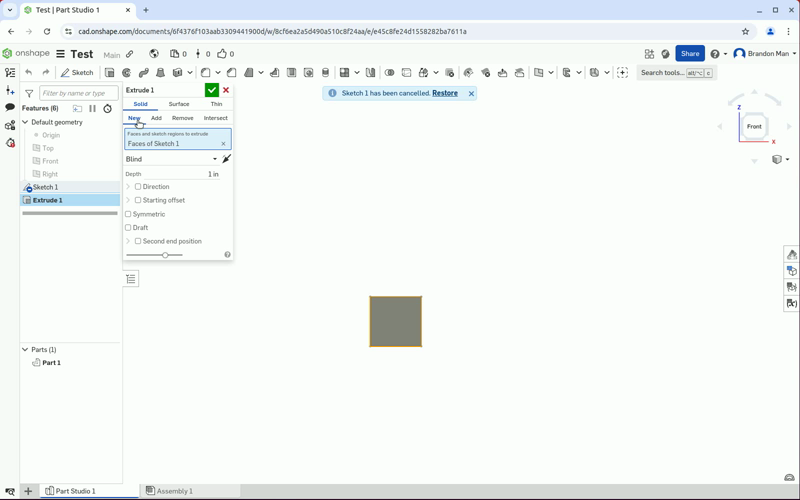
key(tab, 4)
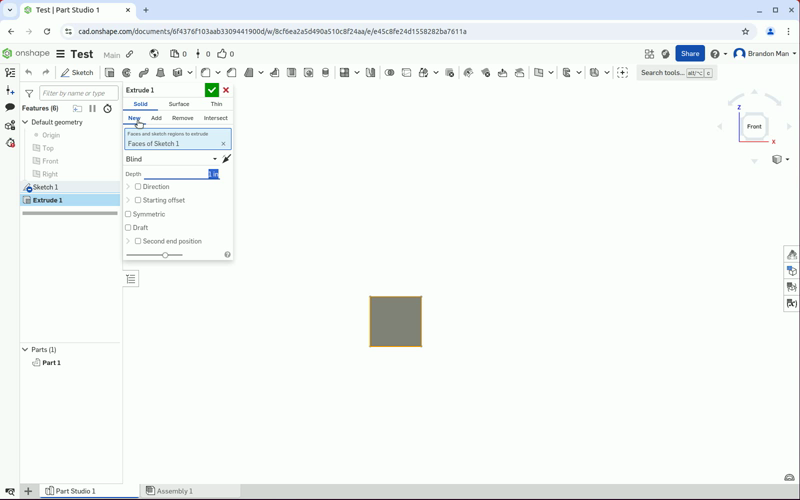
text(14.924)
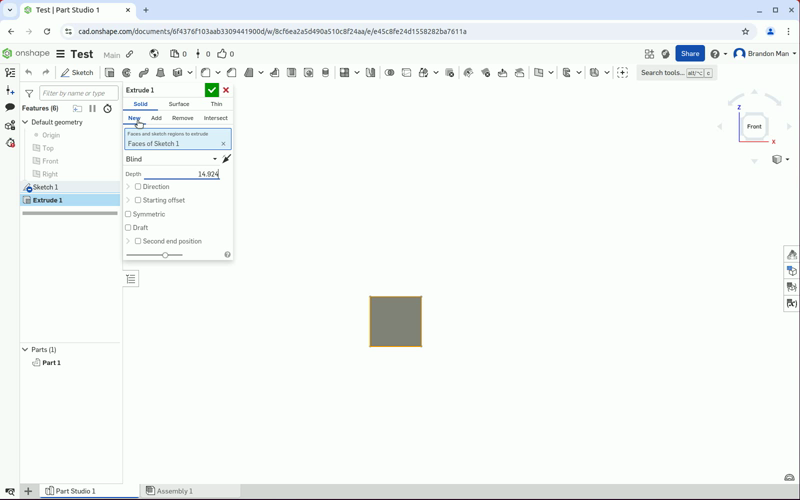
key(enter)
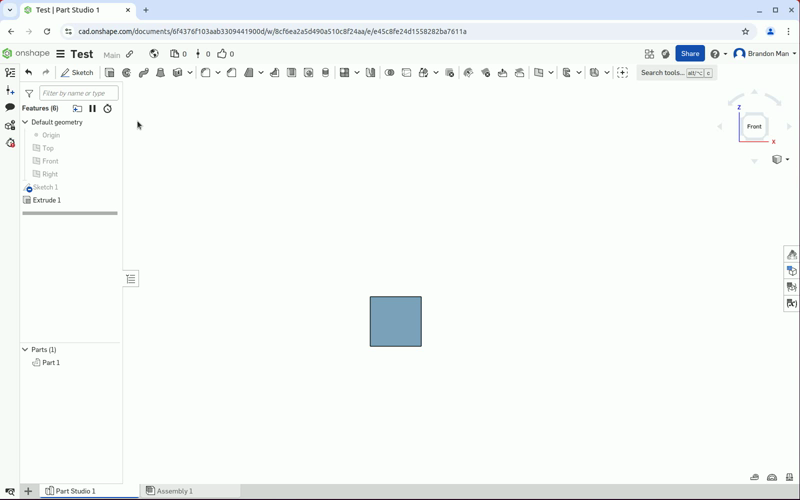
key(shift+h)
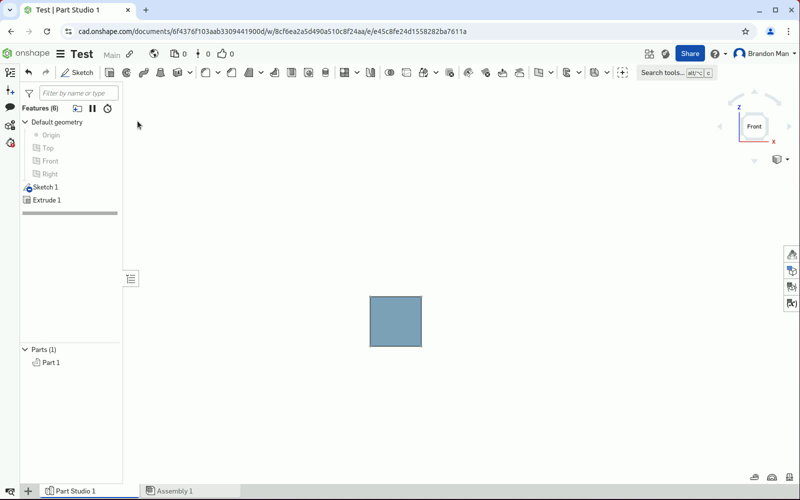
key(shift+h)
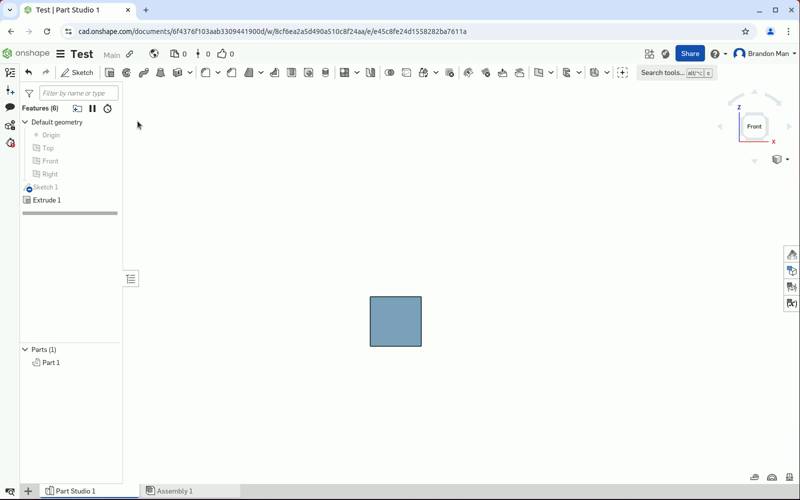
mouse_move(73, 189)
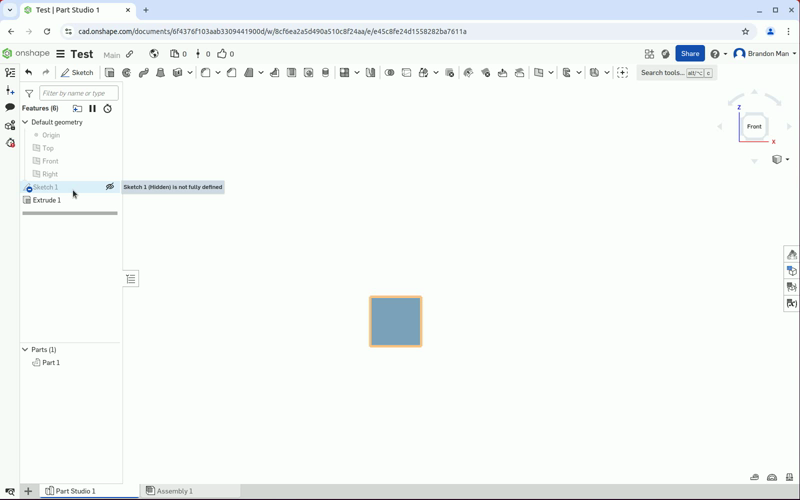
click(73, 189)
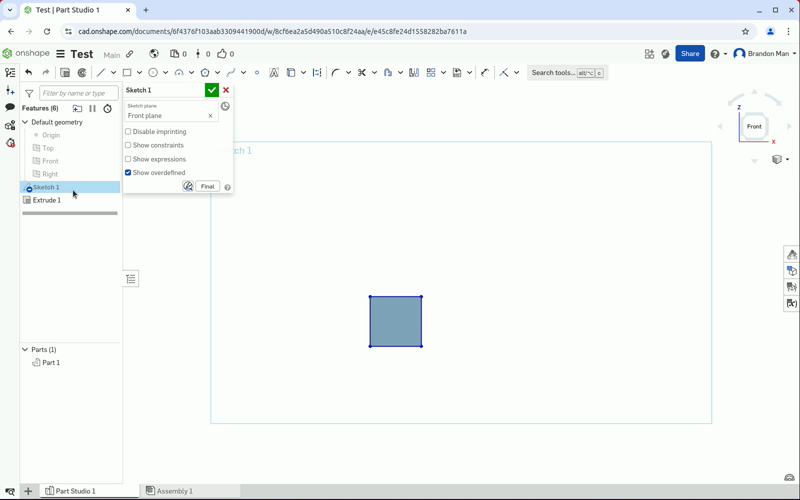
mouse_move(229, 92)
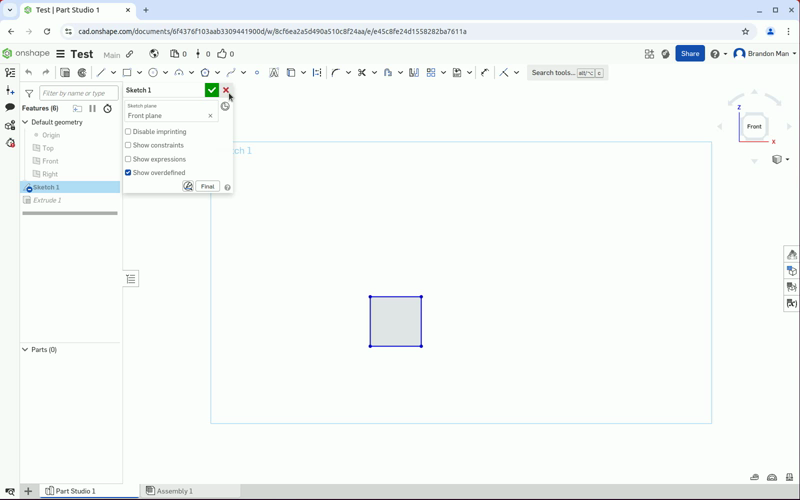
click(229, 92)
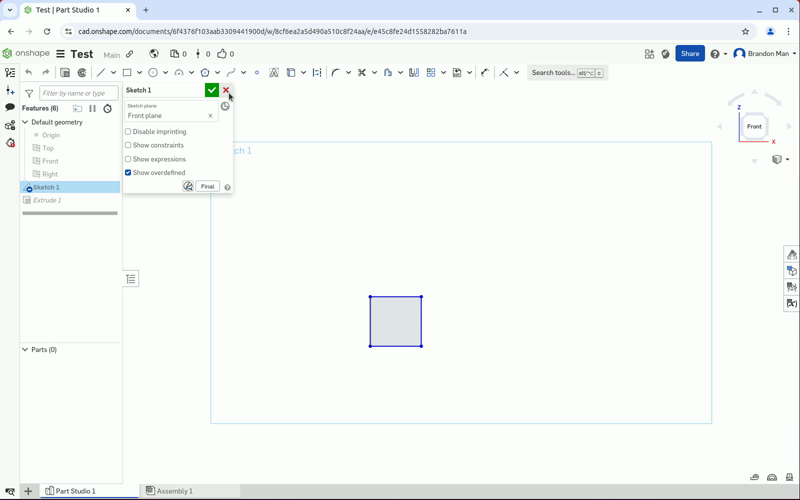
key(shift+s)
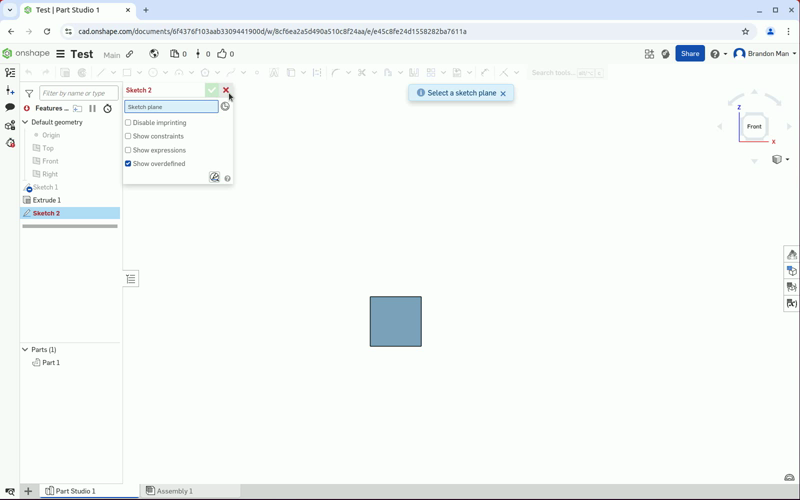
mouse_move(73, 163)
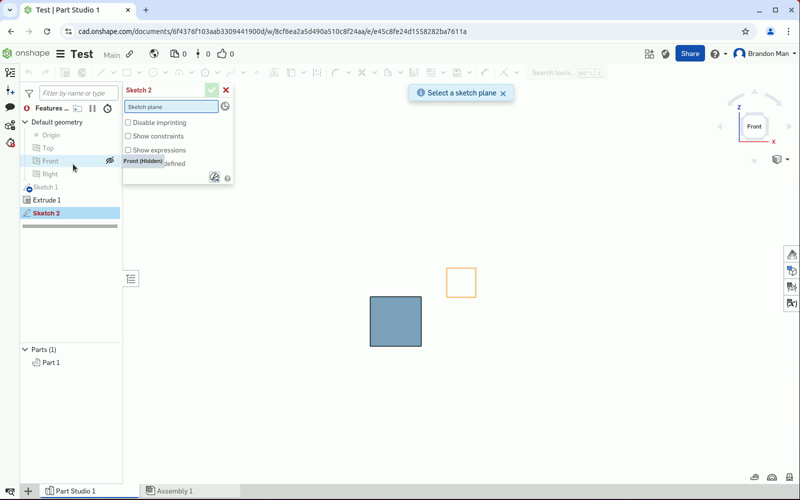
click(73, 163)
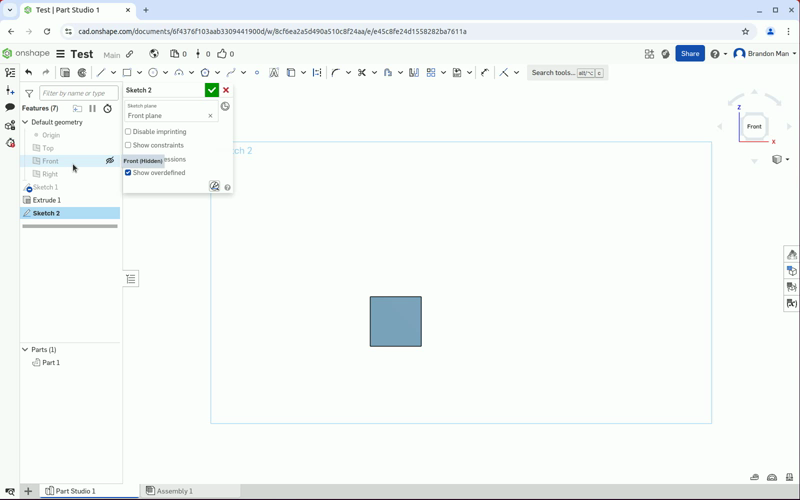
mouse_move(73, 352)
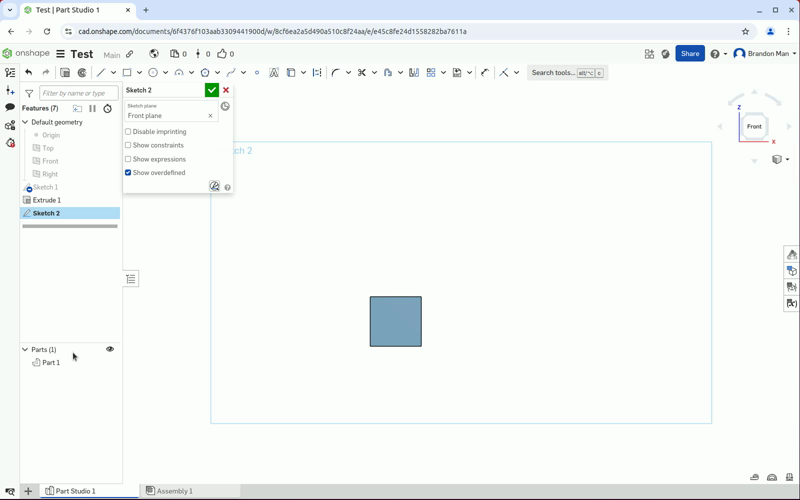
key(y)
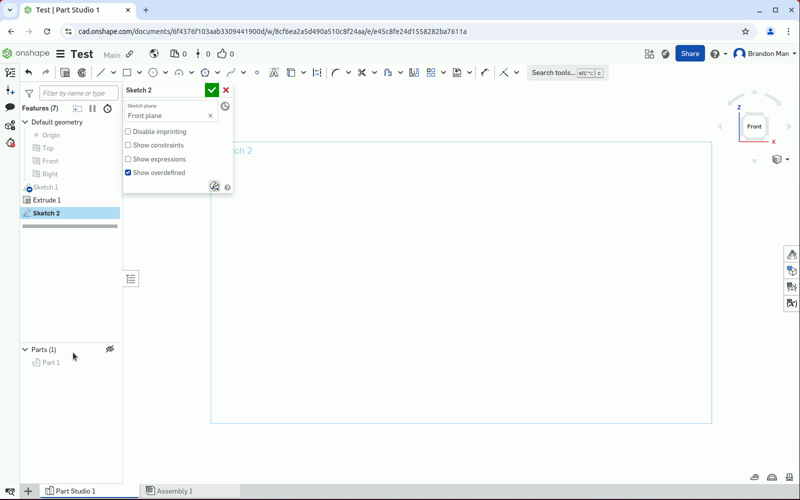
key(l)
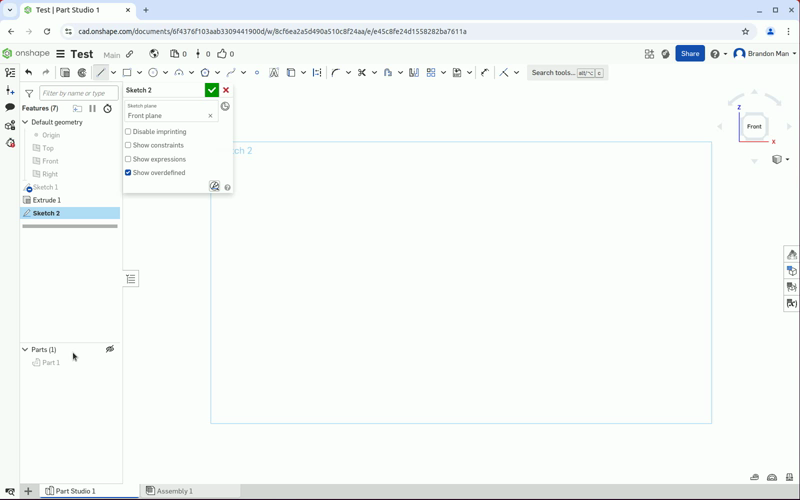
key_down(shift)
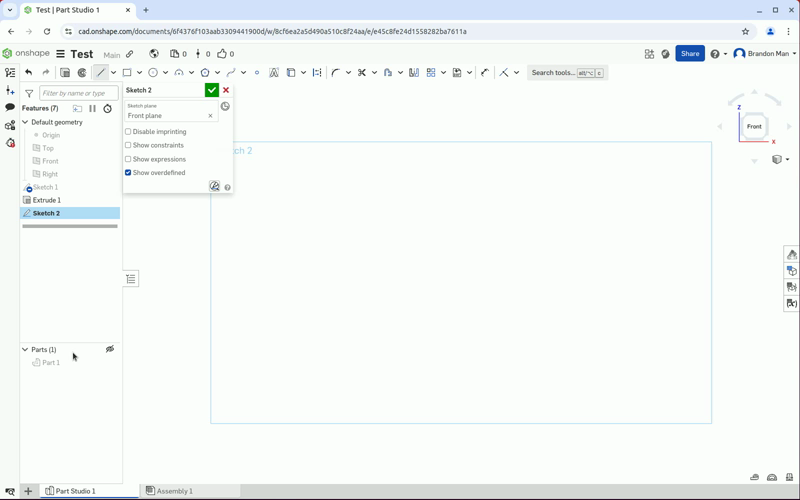
mouse_move(370, 346)
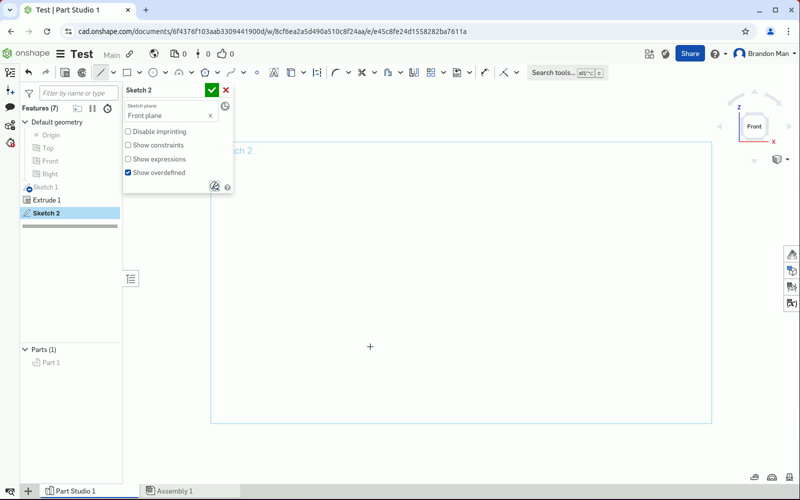
click(370, 346)
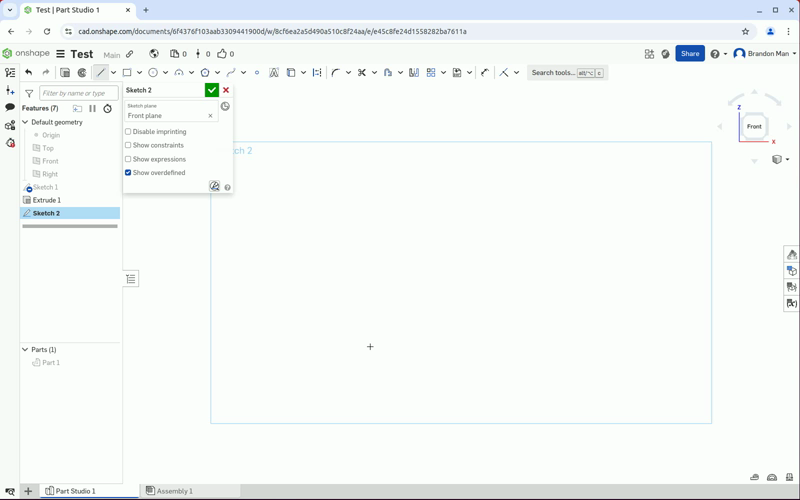
key_up(shift)
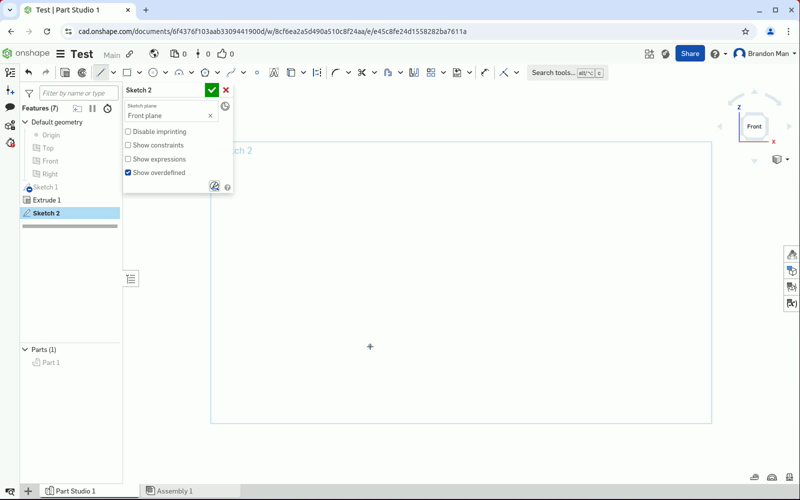
key_down(shift)
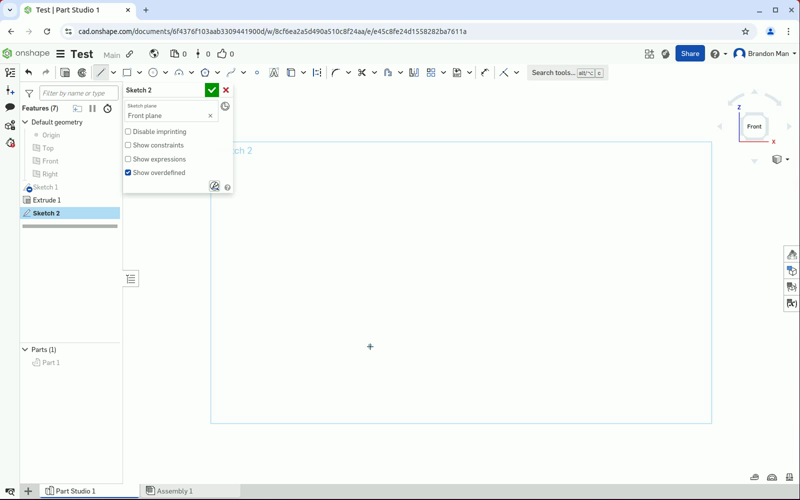
mouse_move(400, 346)
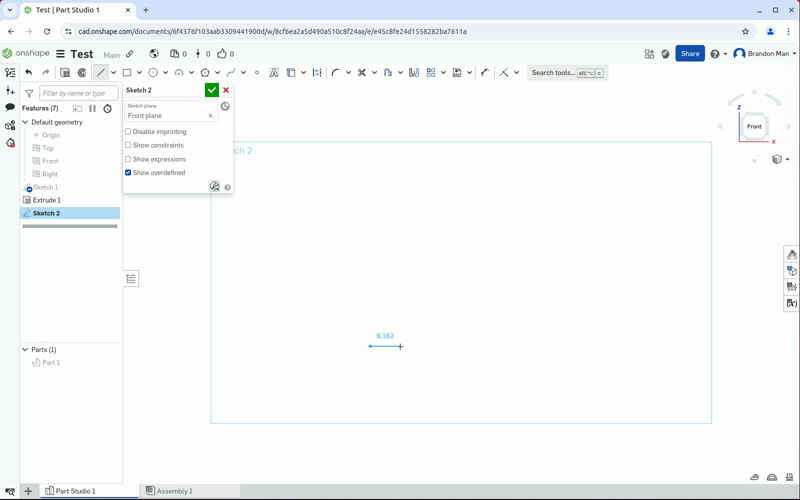
mouse_move(371, 395)
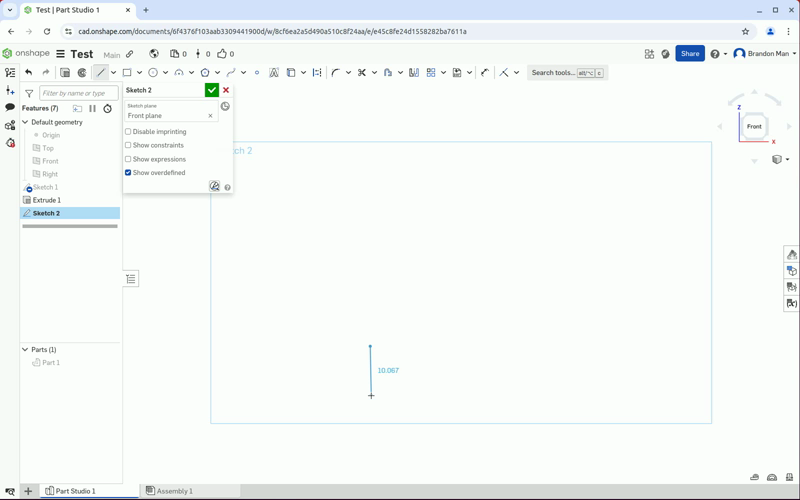
click(371, 395)
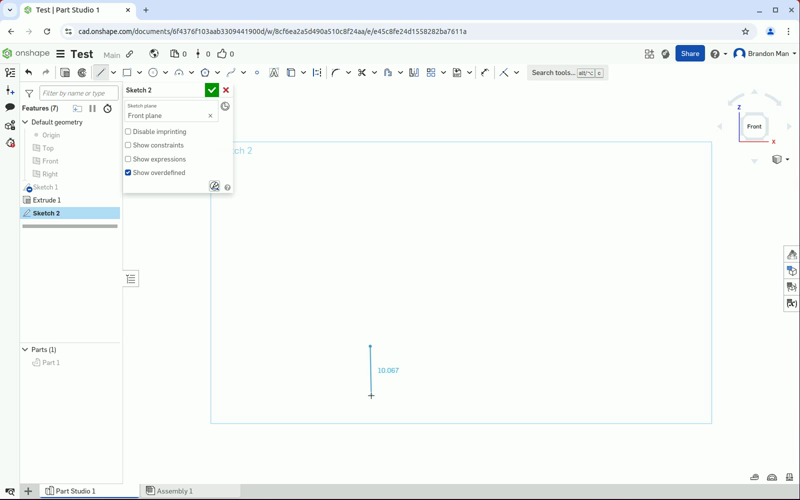
key_up(shift)
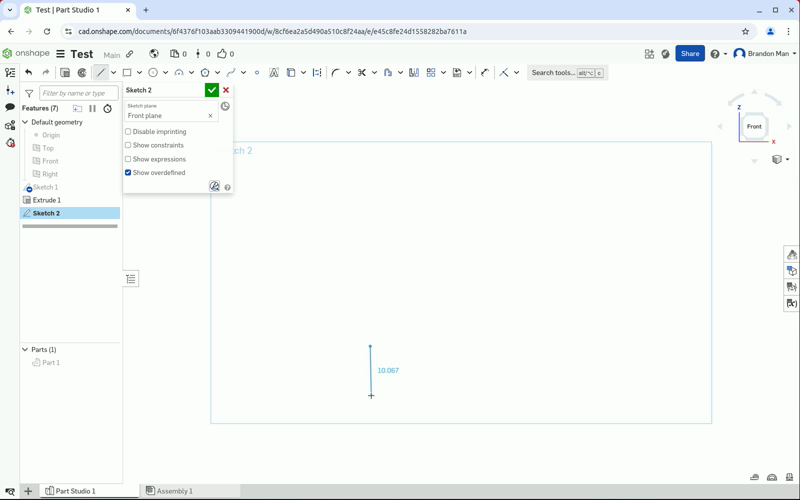
key_down(shift)
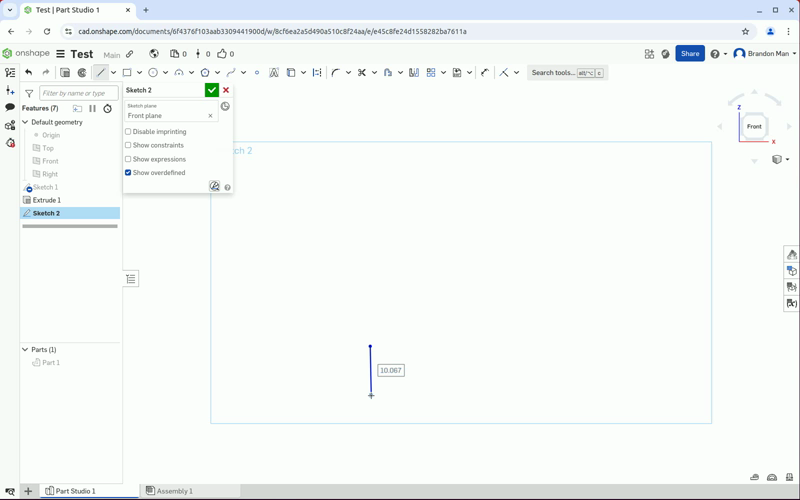
mouse_move(401, 395)
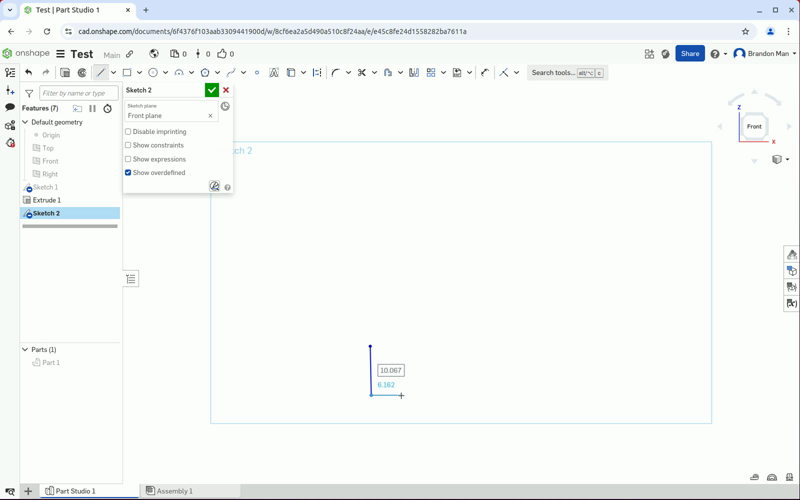
mouse_move(421, 395)
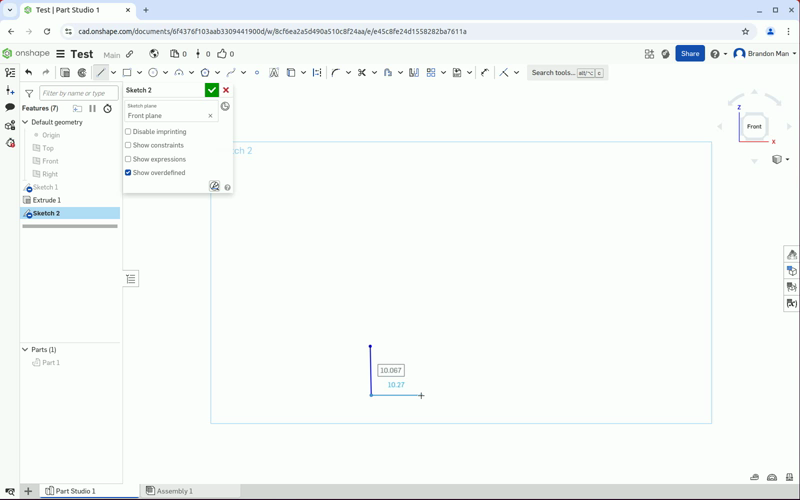
click(421, 395)
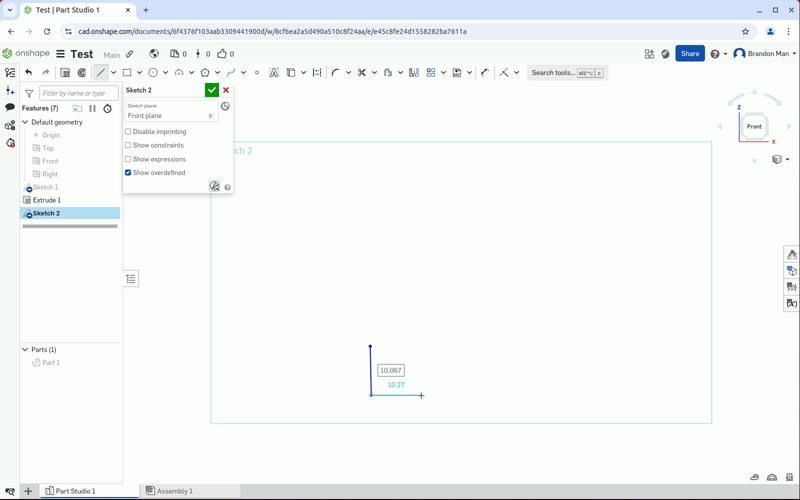
key_up(shift)
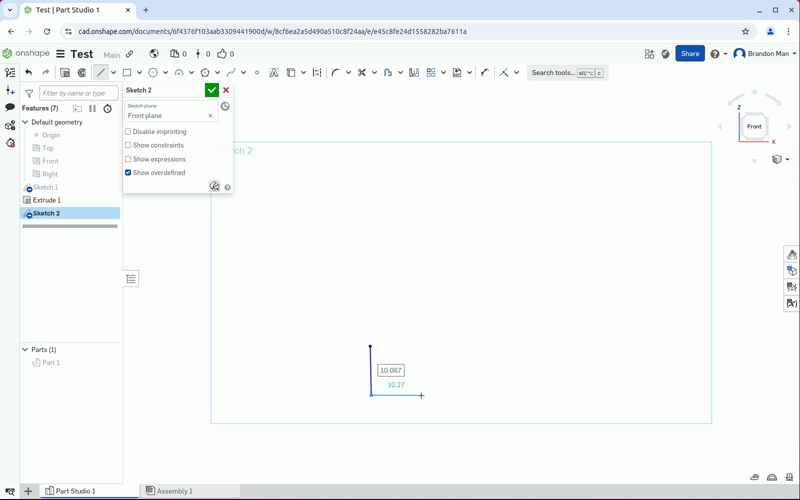
key_down(shift)
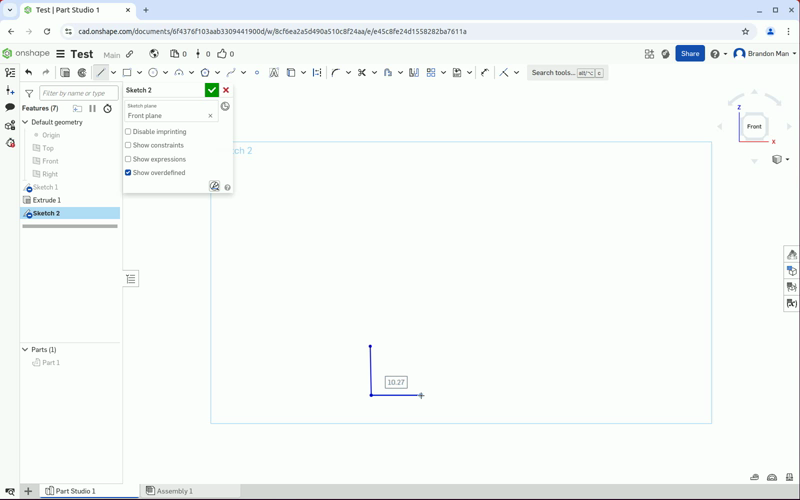
mouse_move(451, 395)
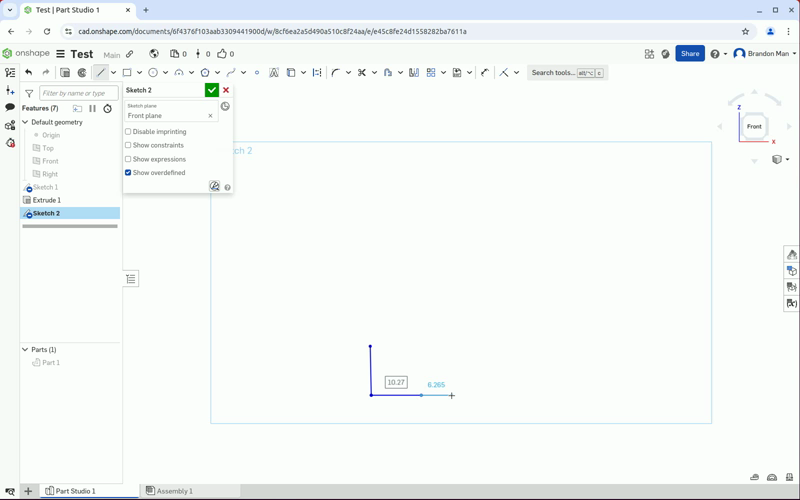
mouse_move(421, 346)
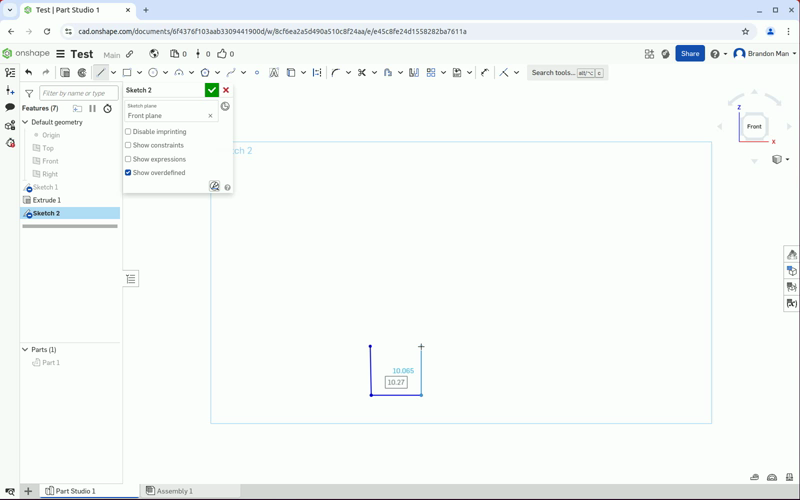
click(421, 346)
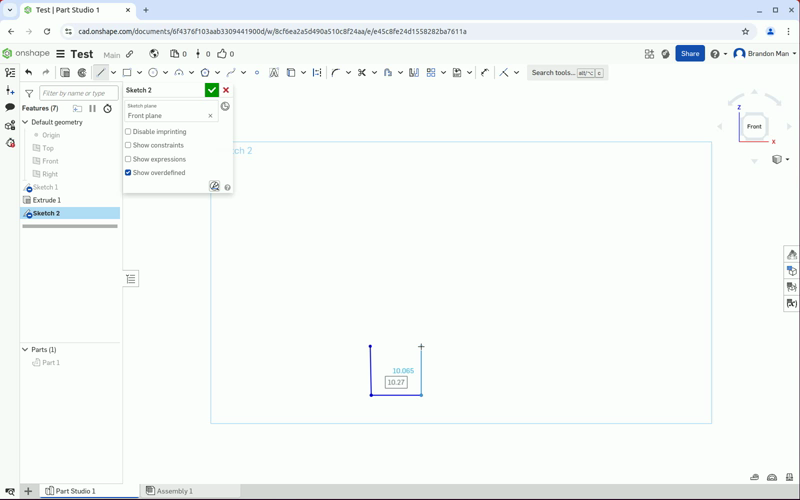
key_up(shift)
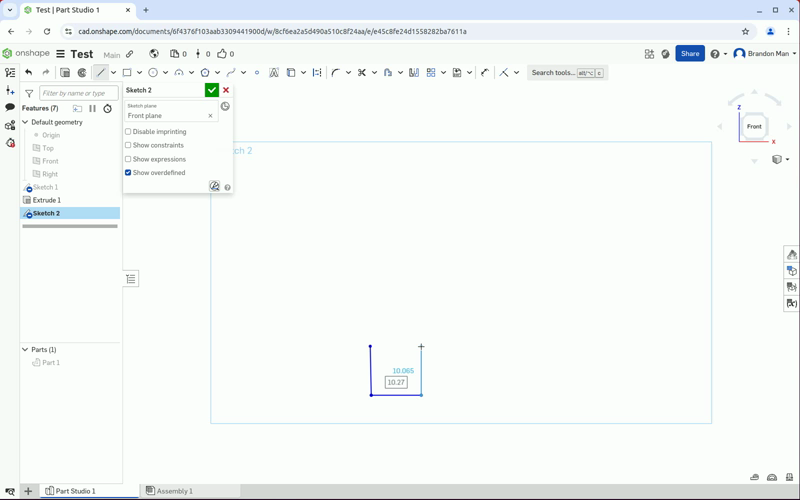
mouse_move(451, 346)
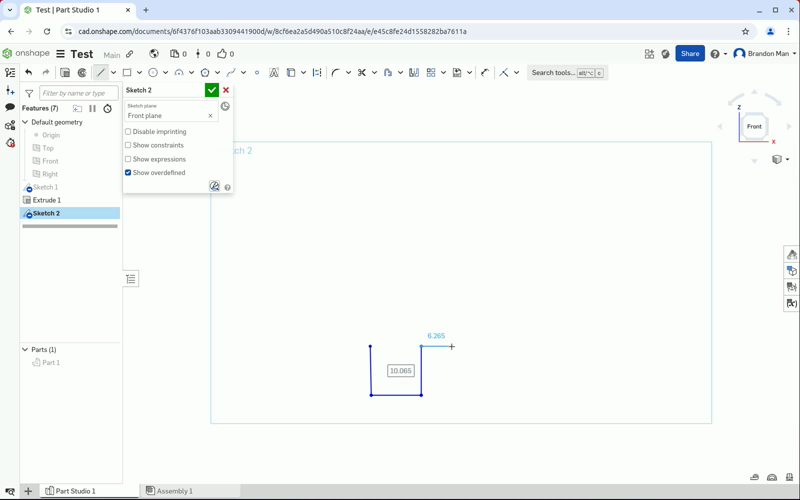
key_down(shift)
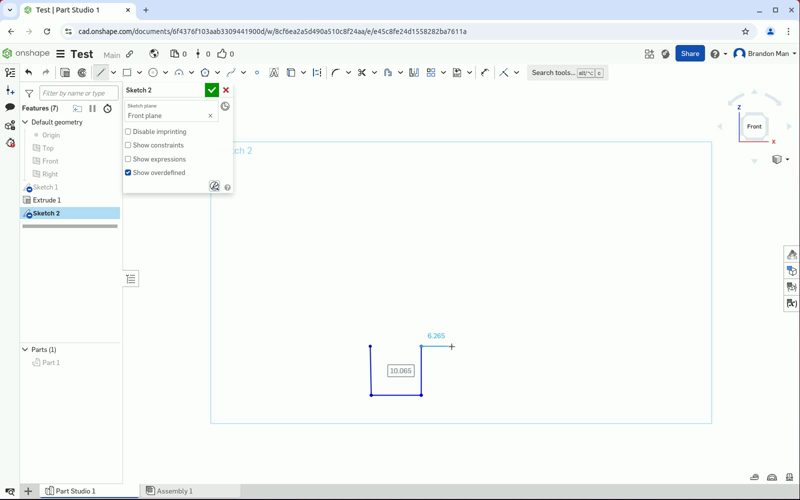
mouse_move(370, 346)
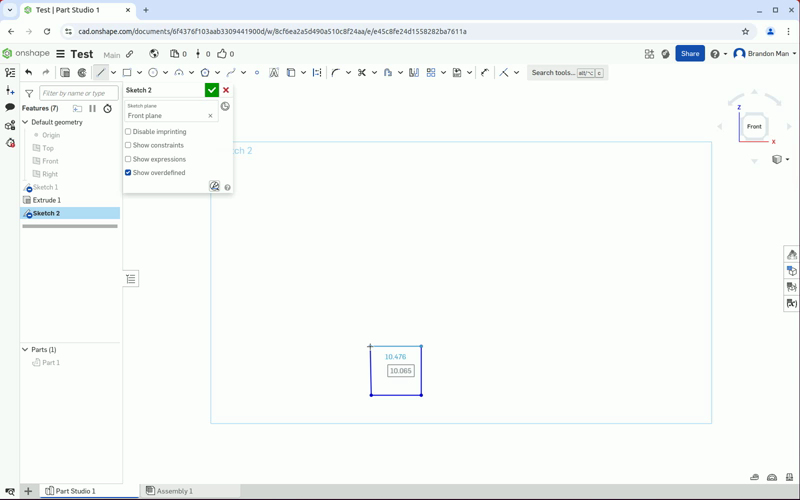
key_up(shift)
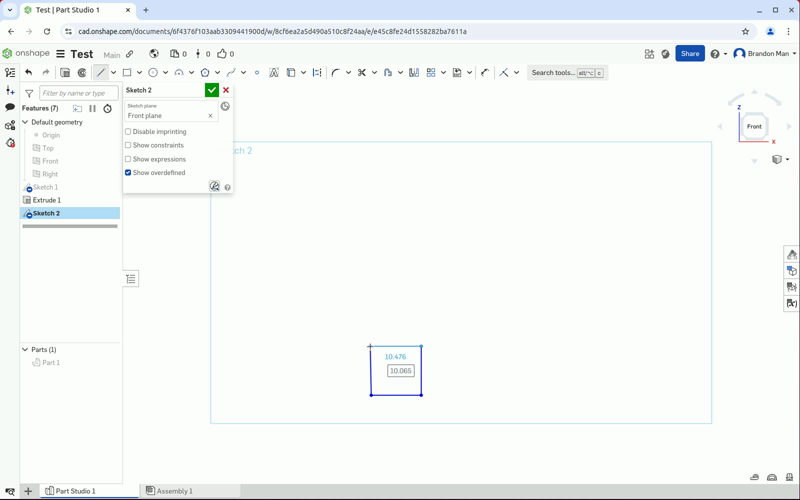
click(370, 346)
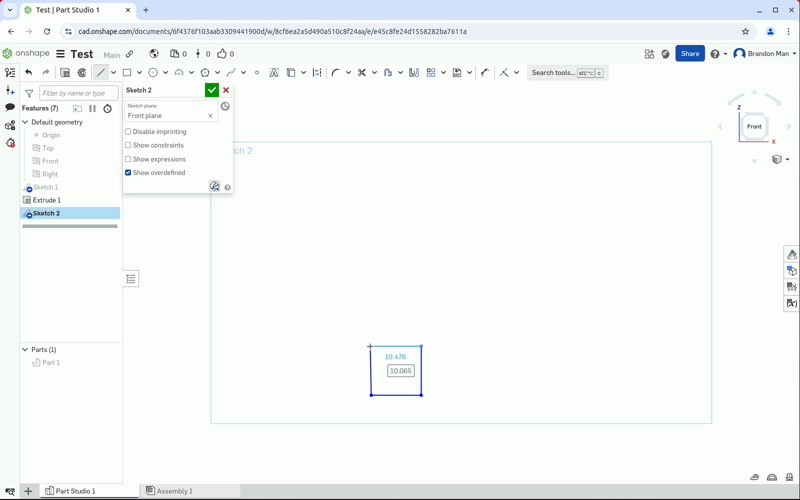
key(esc)
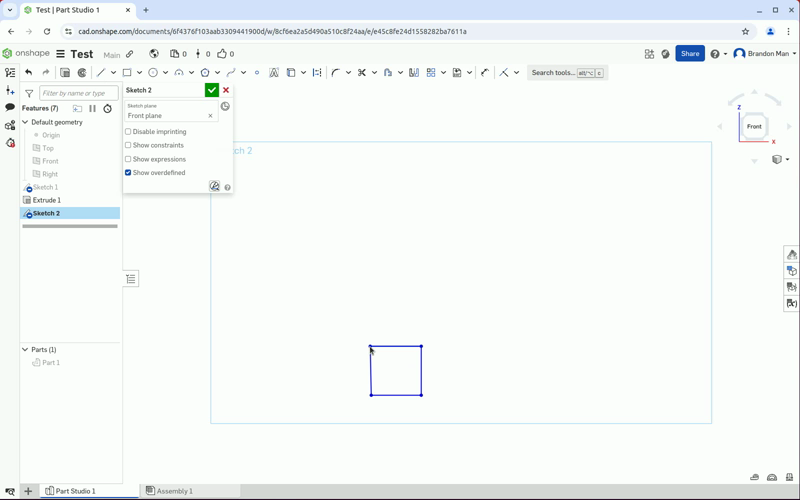
key(c)
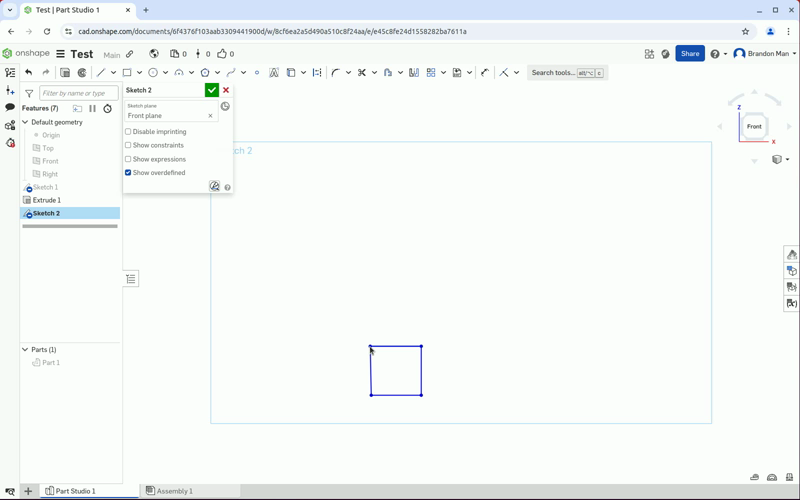
key_down(shift)
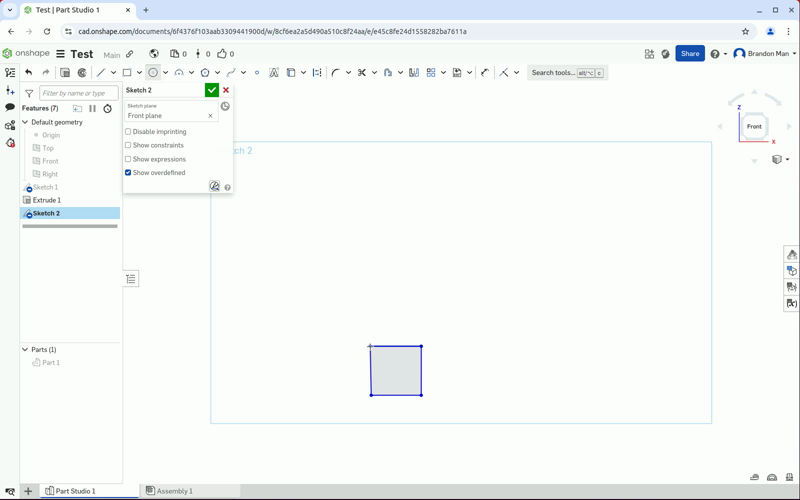
mouse_move(395, 370)
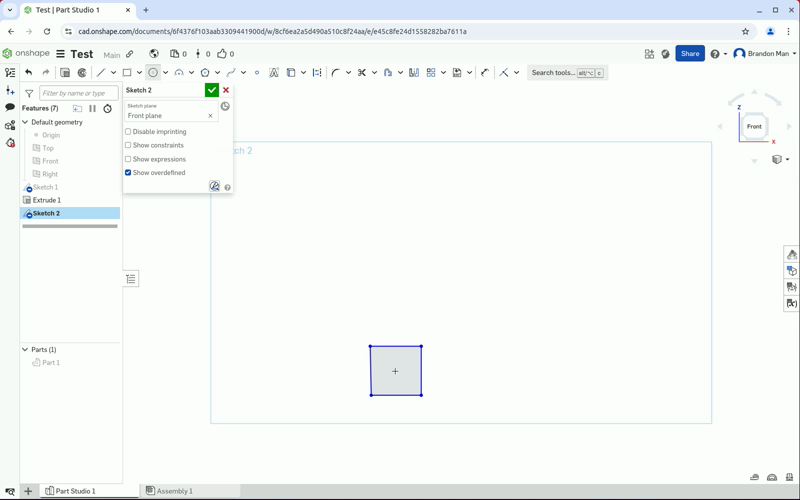
click(395, 370)
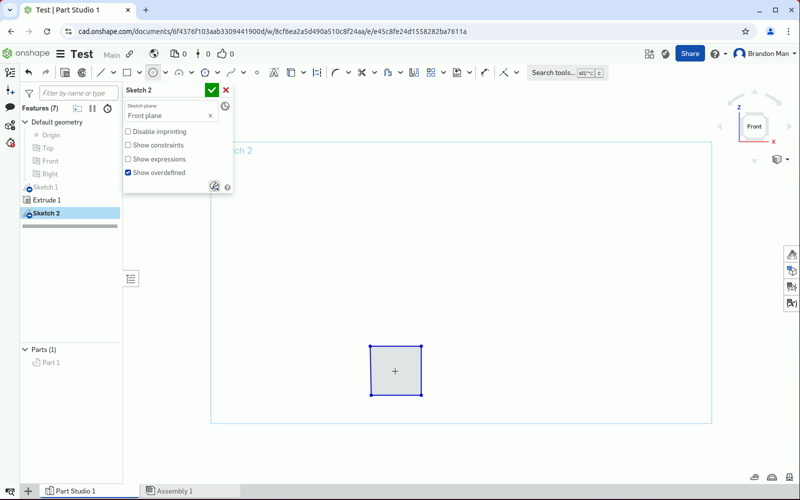
key_up(shift)
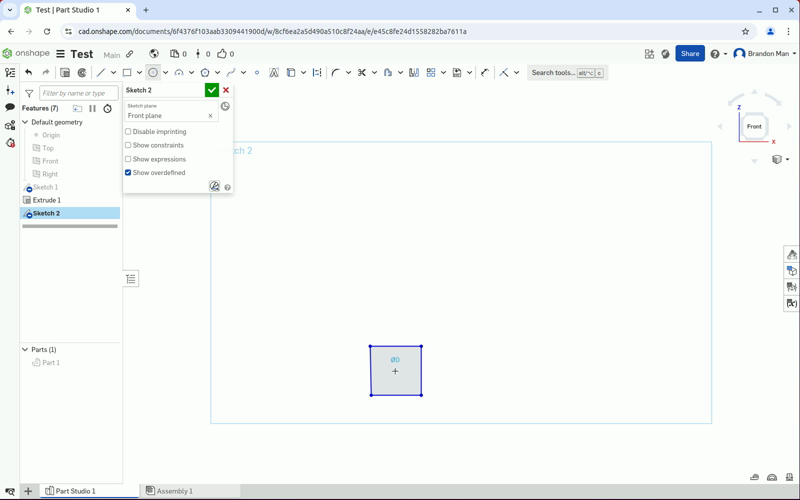
mouse_move(409, 370)
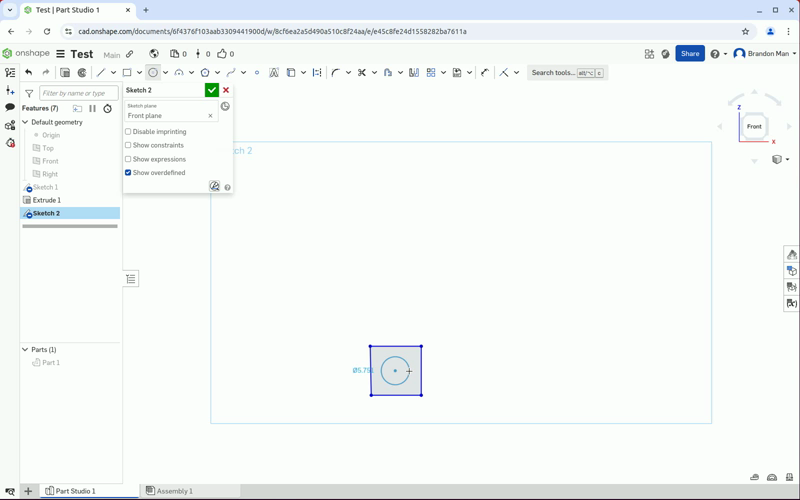
click(409, 370)
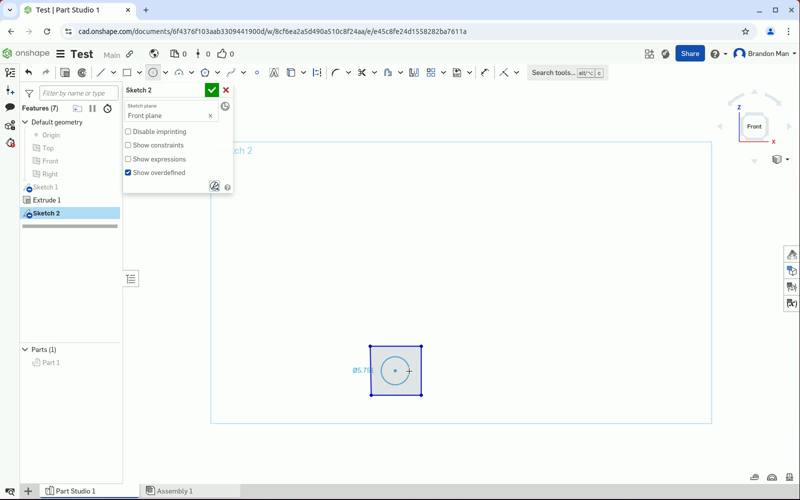
key(esc)
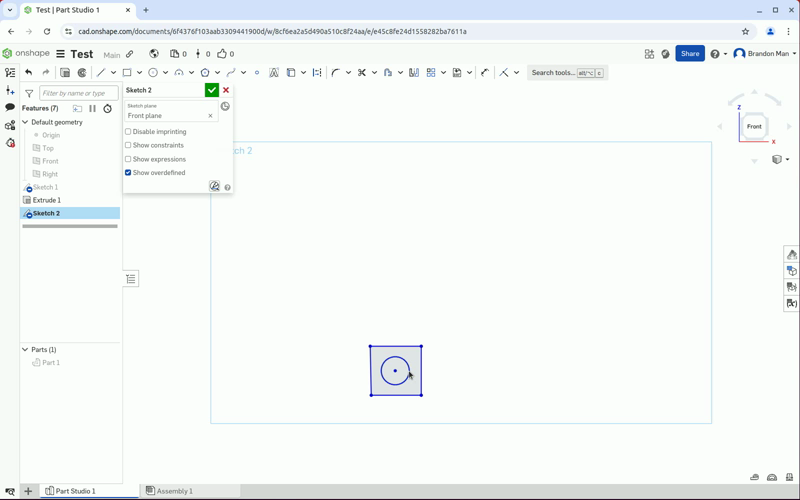
mouse_move(416, 391)
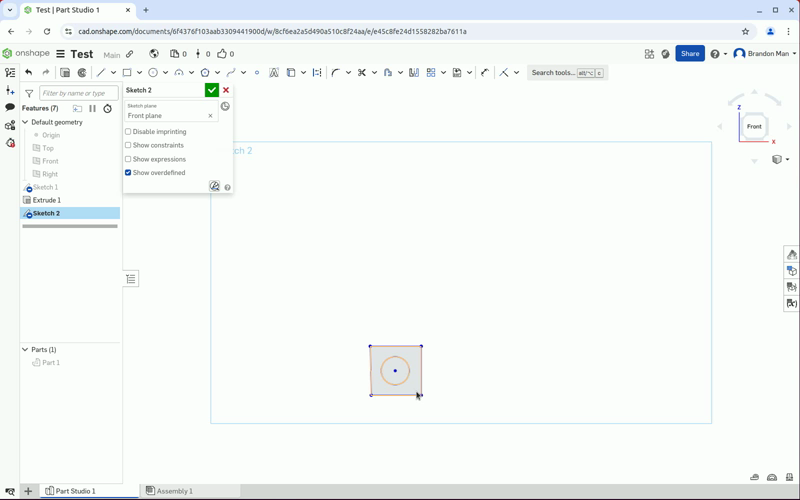
click(416, 391)
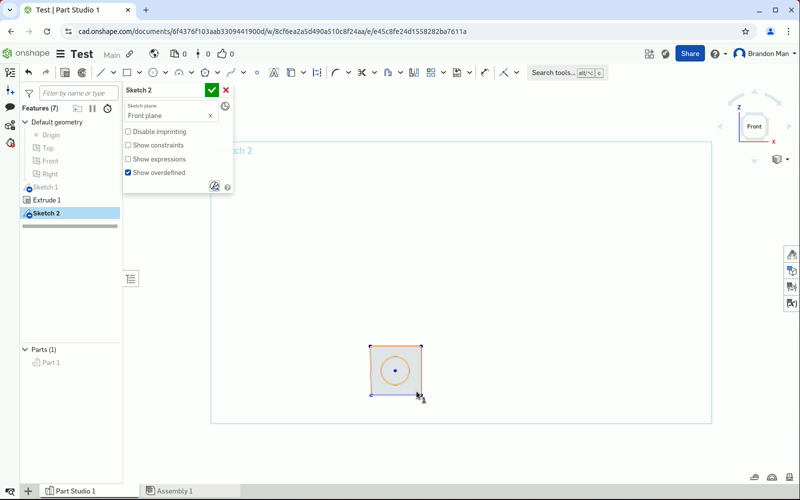
mouse_move(73, 352)
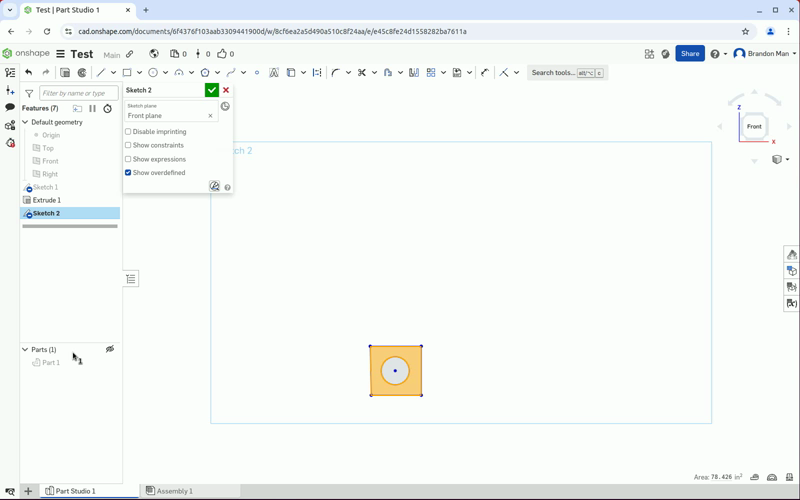
key(shift+y)
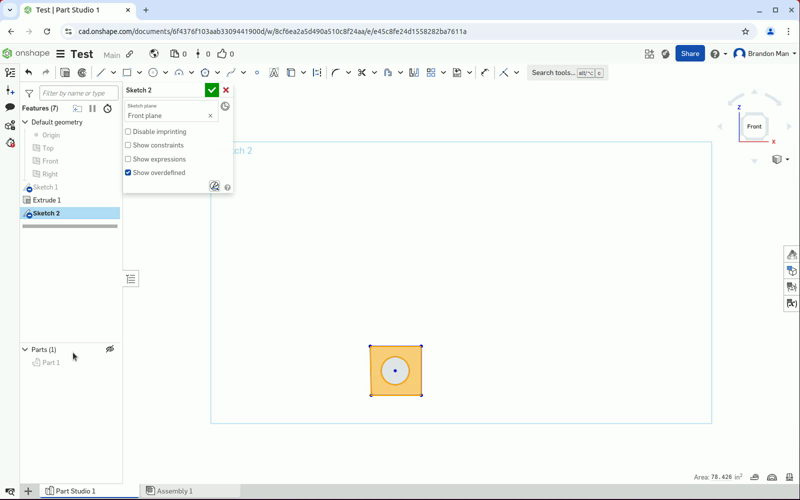
key(shift+e)
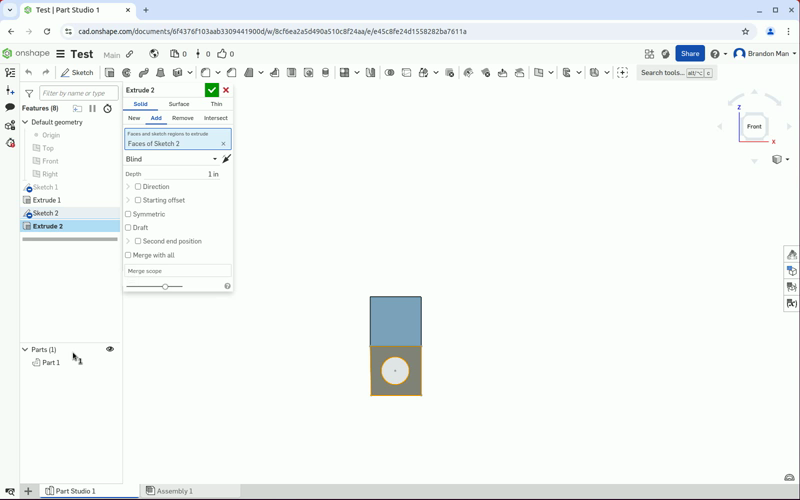
mouse_move(143, 106)
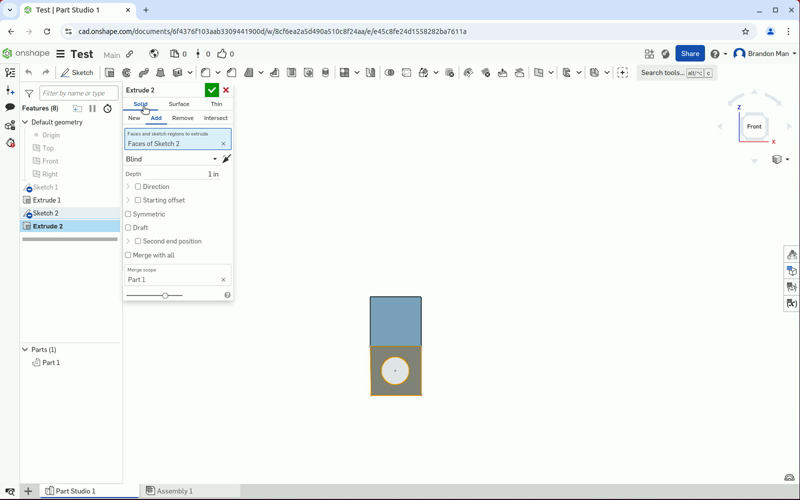
click(143, 106)
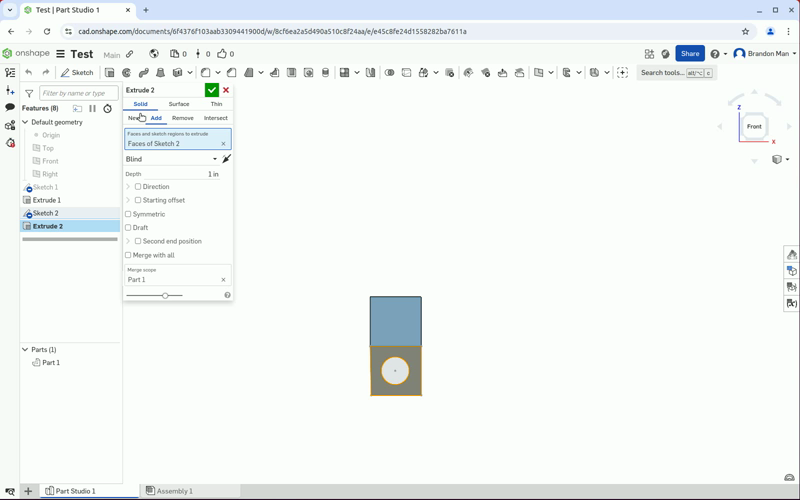
mouse_move(137, 120)
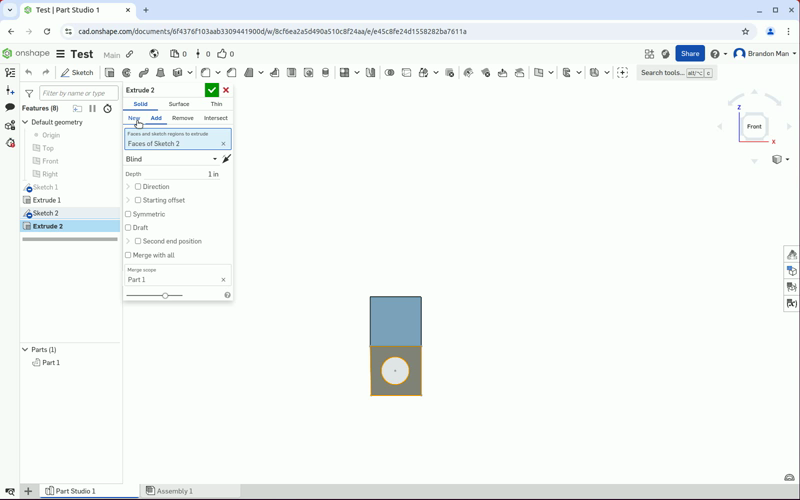
click(137, 120)
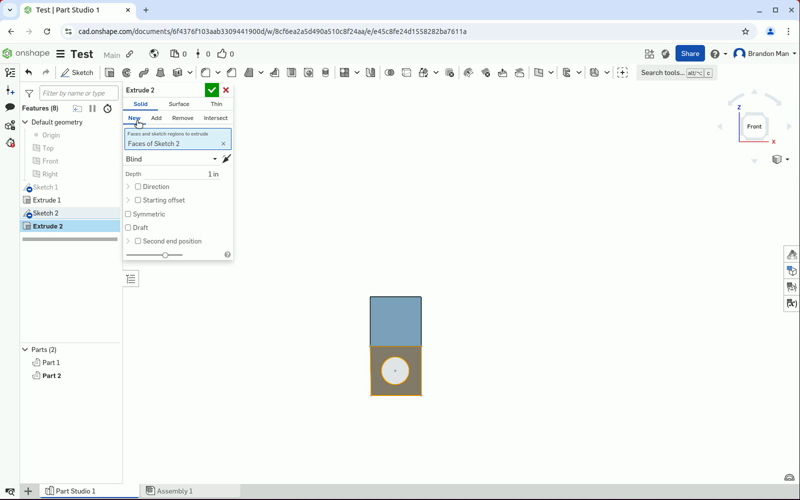
key(tab, 4)
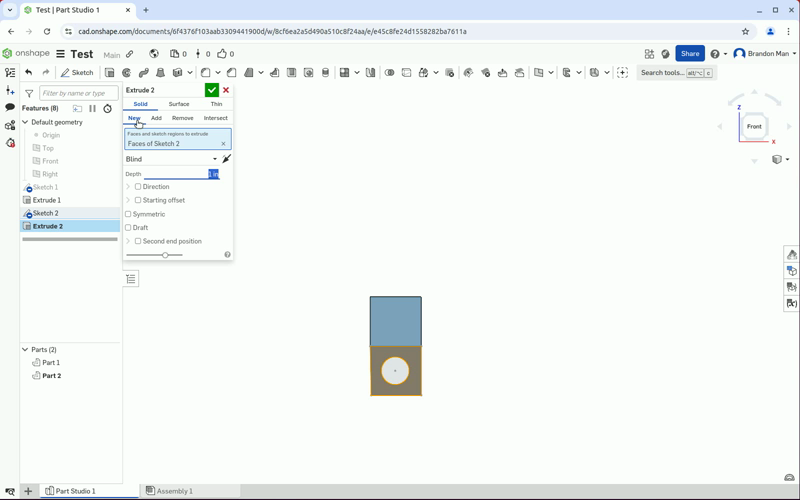
text(14.924)
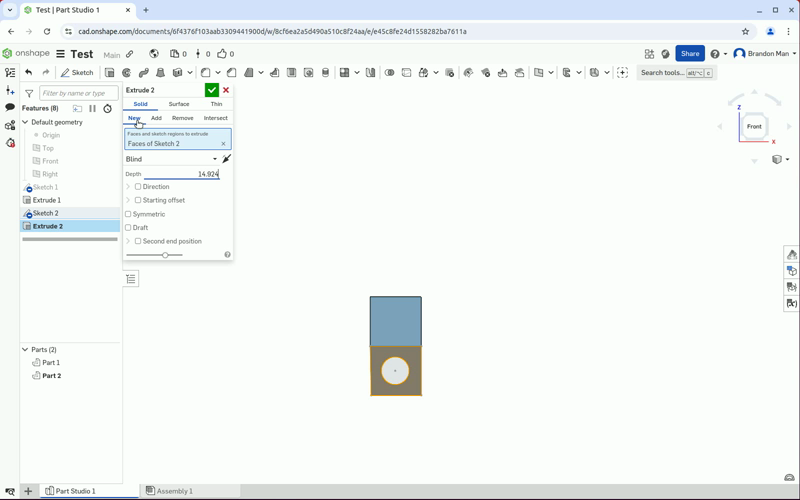
key(enter)
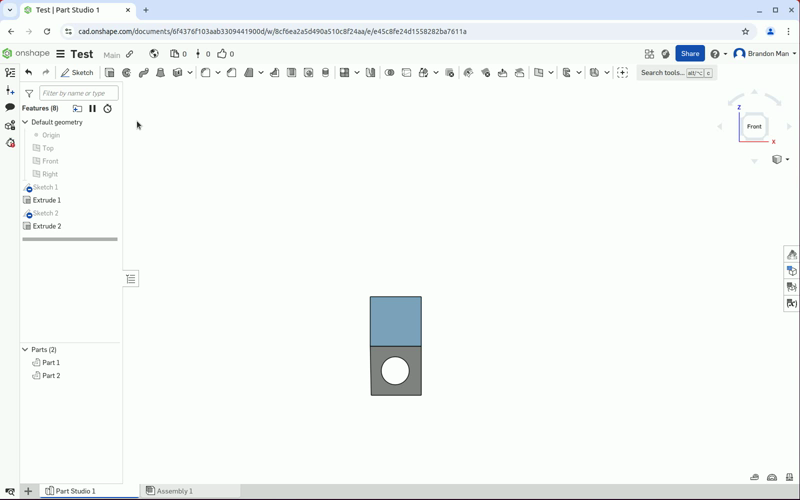
key(shift+h)
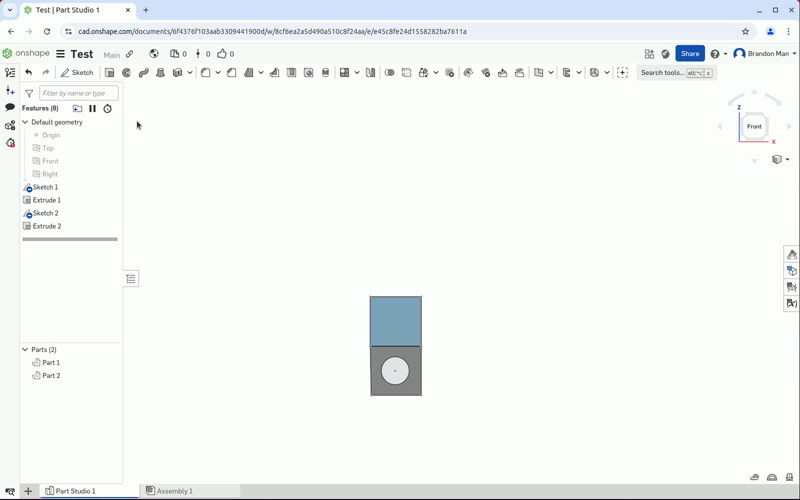
key(shift+h)
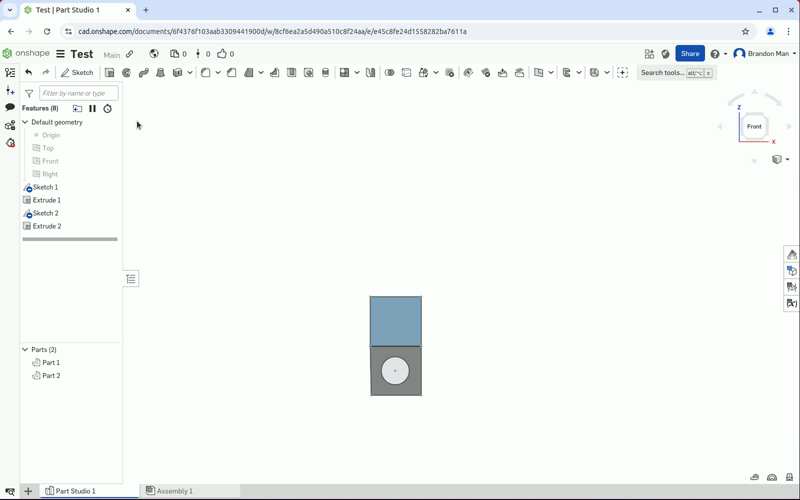
key(shift+7)
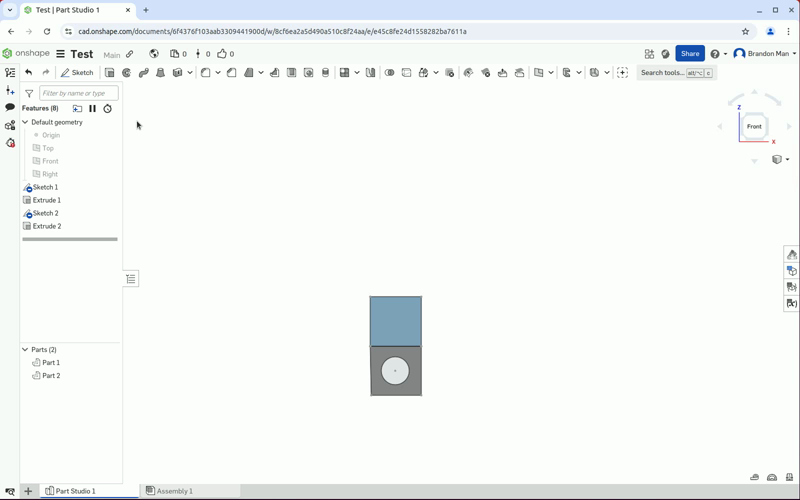
key(left, 2)
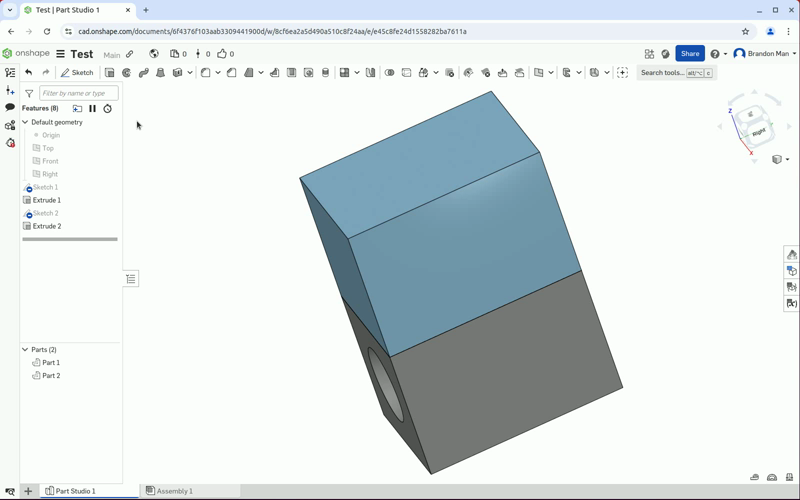
key(down, 2)
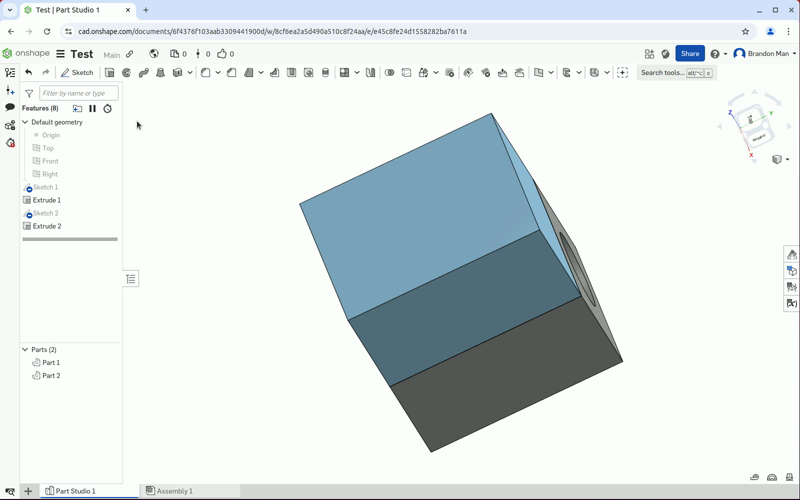
key(up, 2)
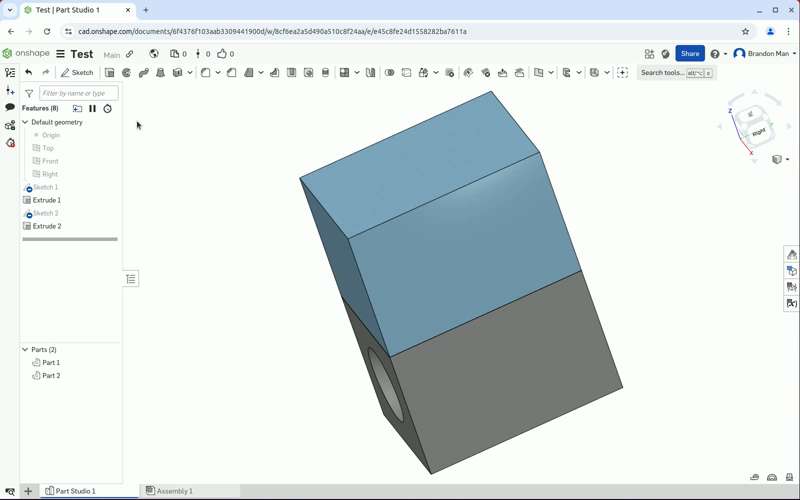
key(right, 2)
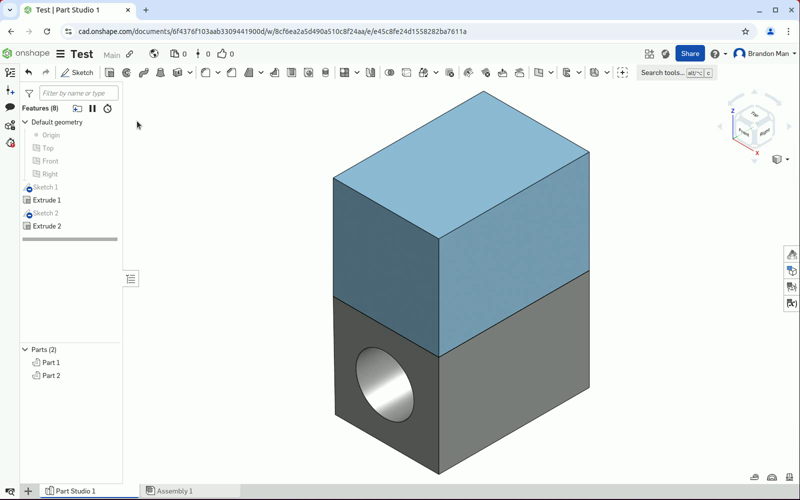
mouse_move(73, 189)
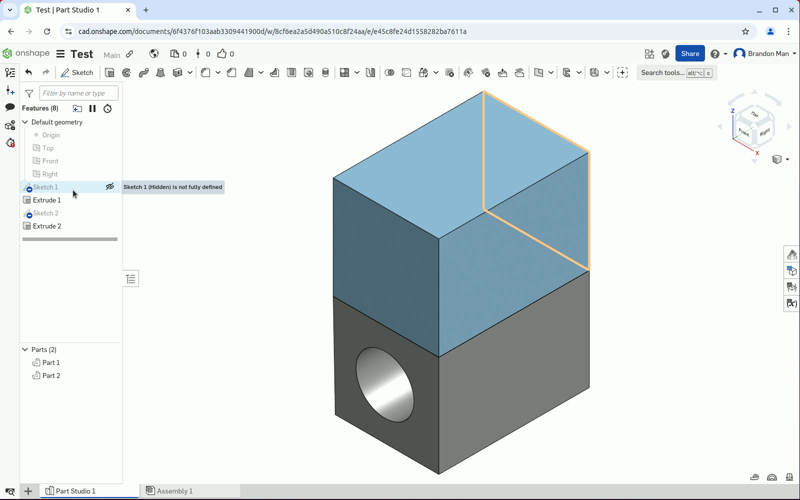
click(73, 189)